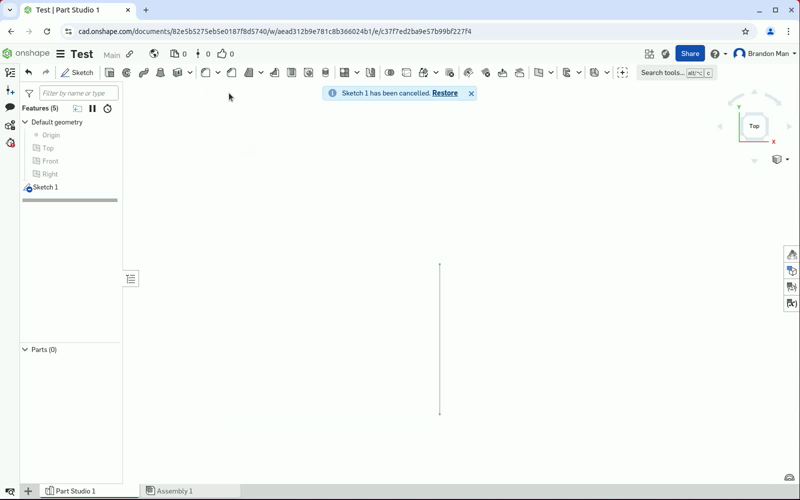
key(shift+h)
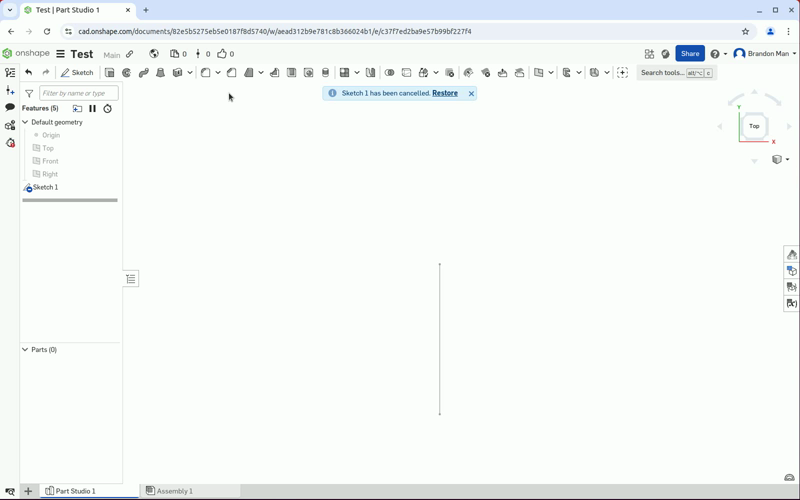
key(shift+s)
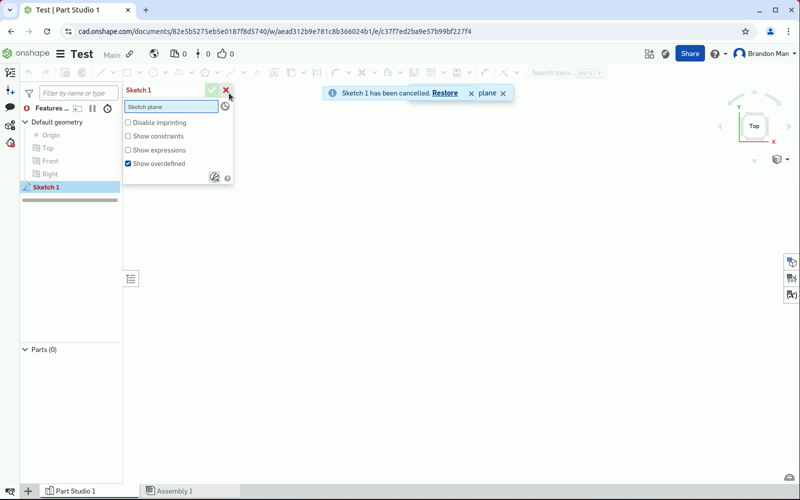
mouse_move(73, 150)
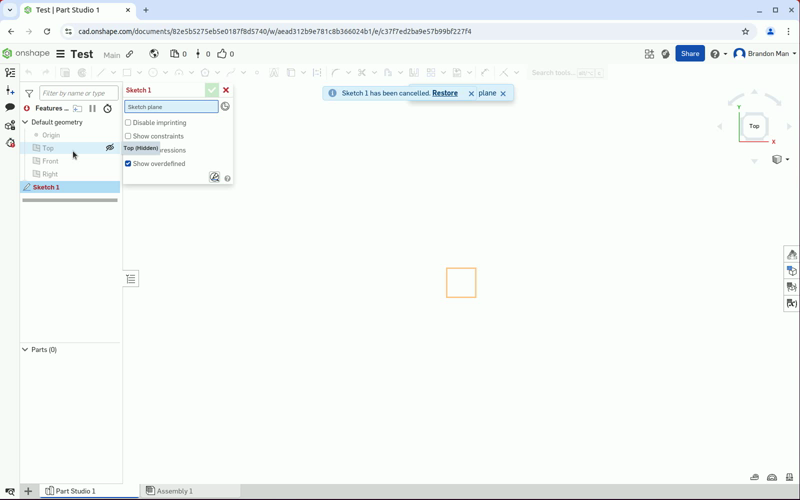
click(73, 150)
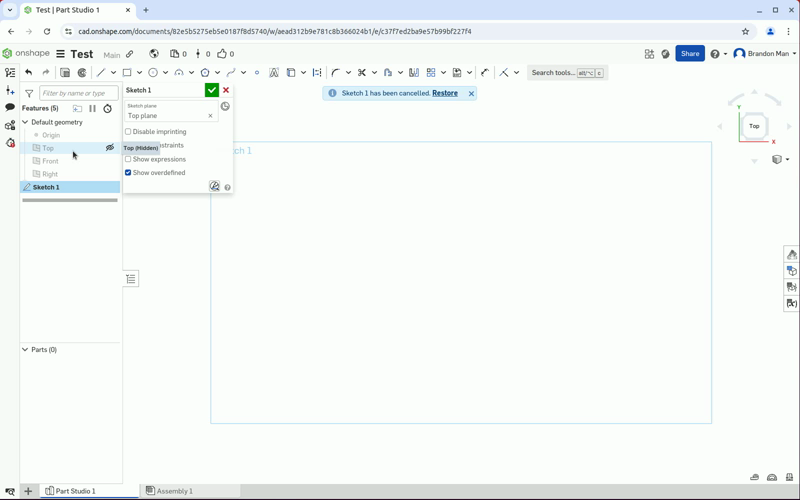
mouse_move(73, 352)
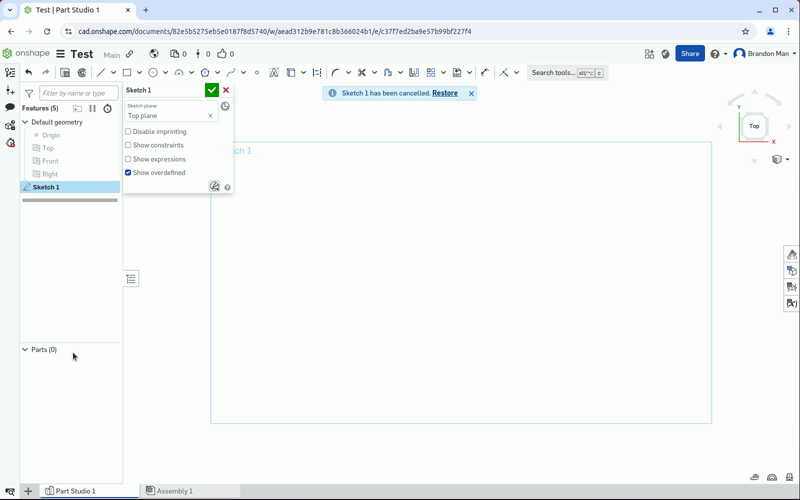
key(y)
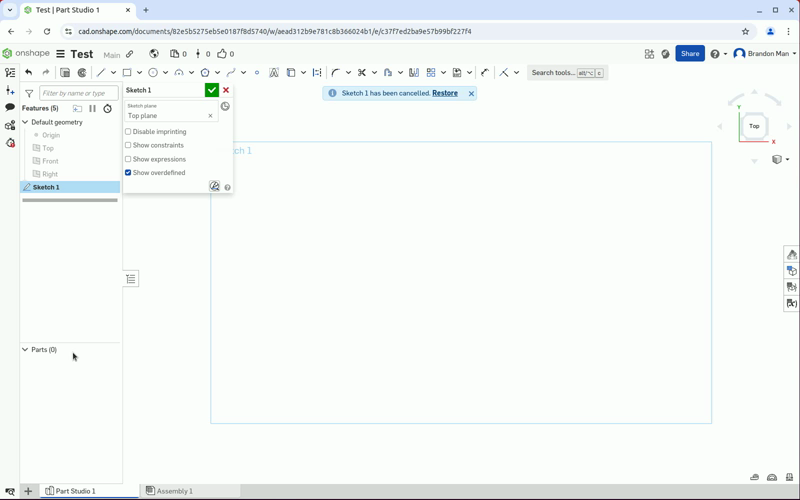
key(a)
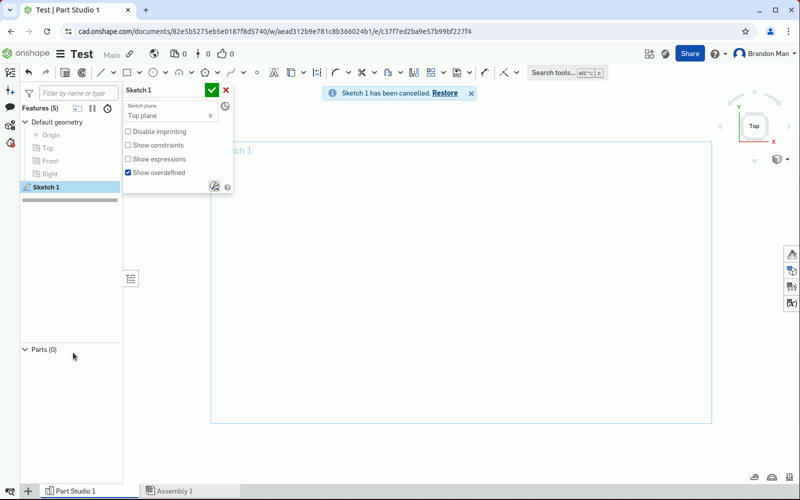
key_down(shift)
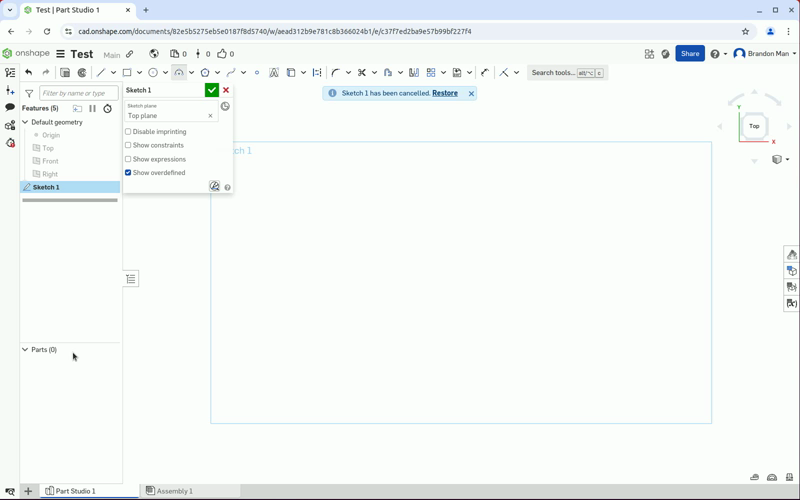
mouse_move(494, 326)
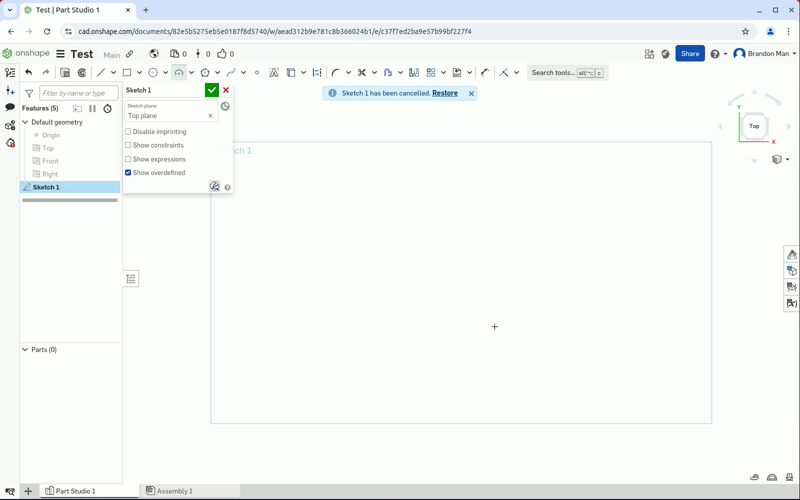
click(494, 326)
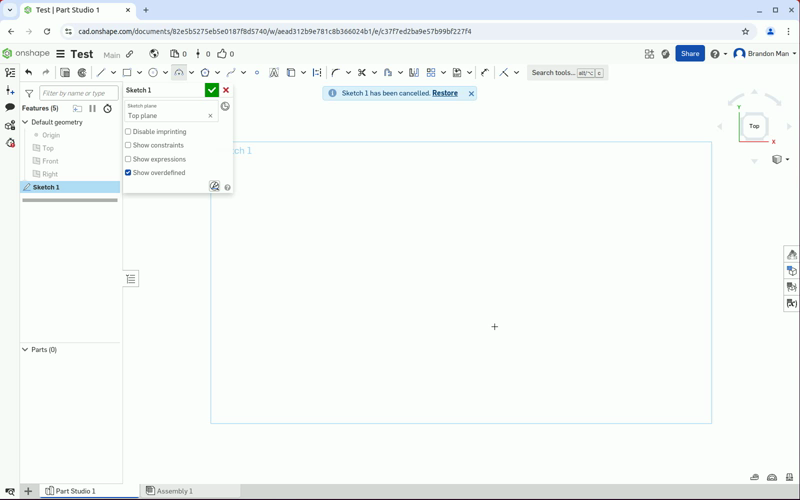
key_up(shift)
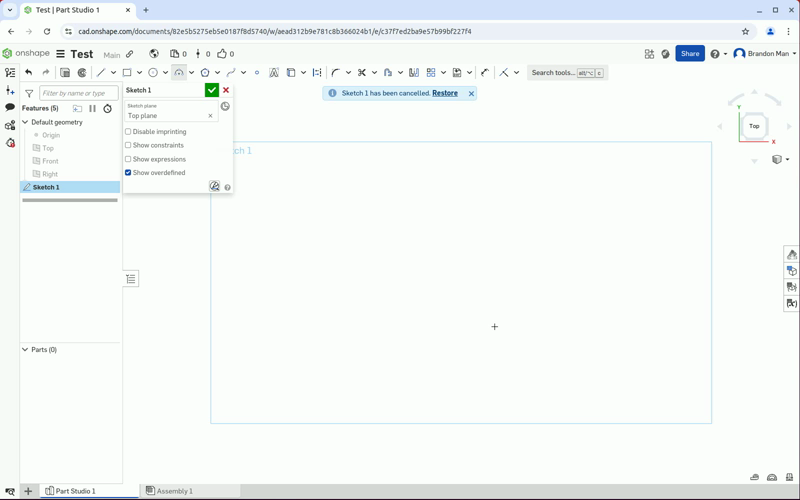
key_down(shift)
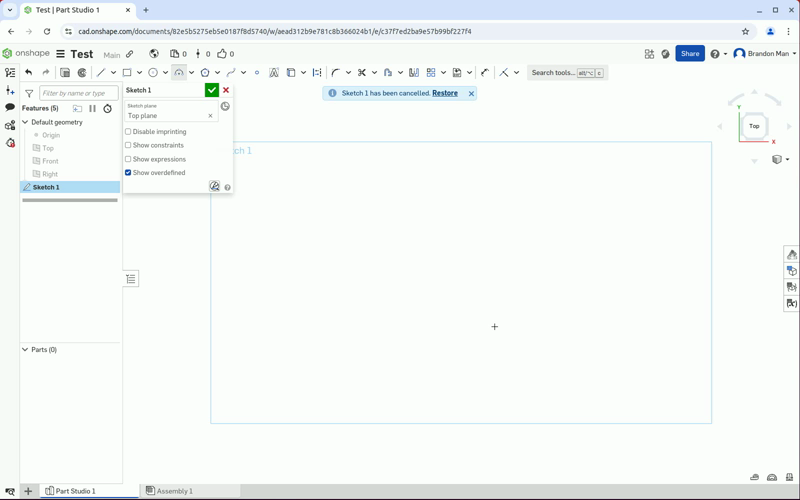
mouse_move(494, 238)
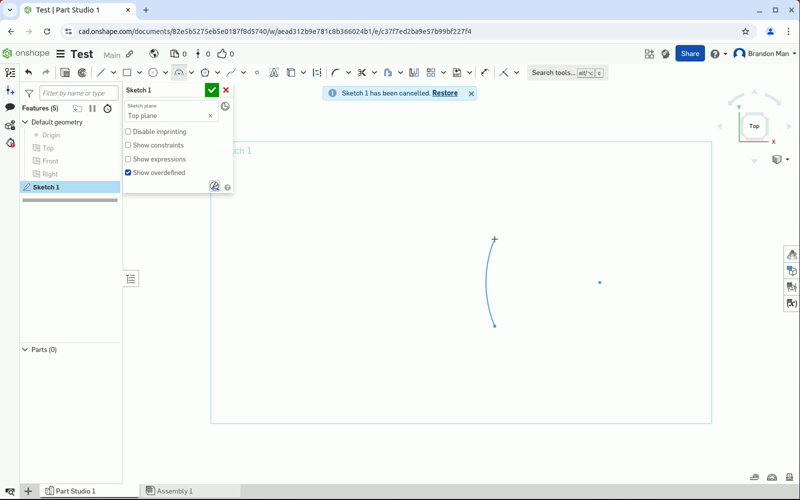
click(494, 238)
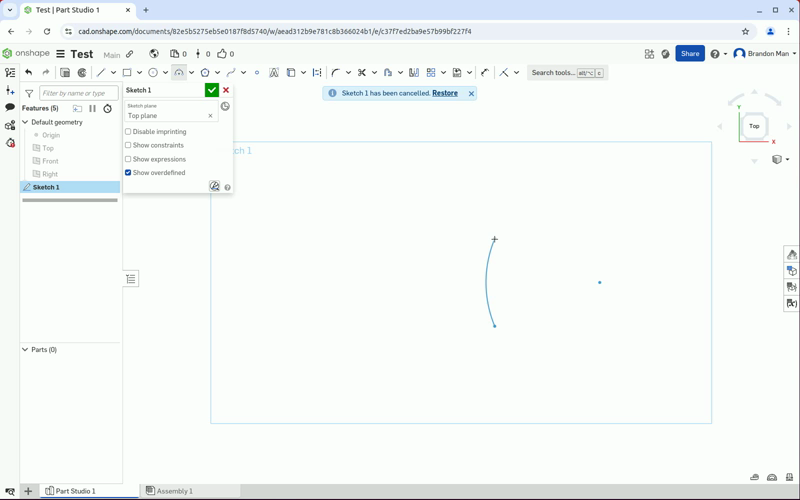
mouse_move(461, 282)
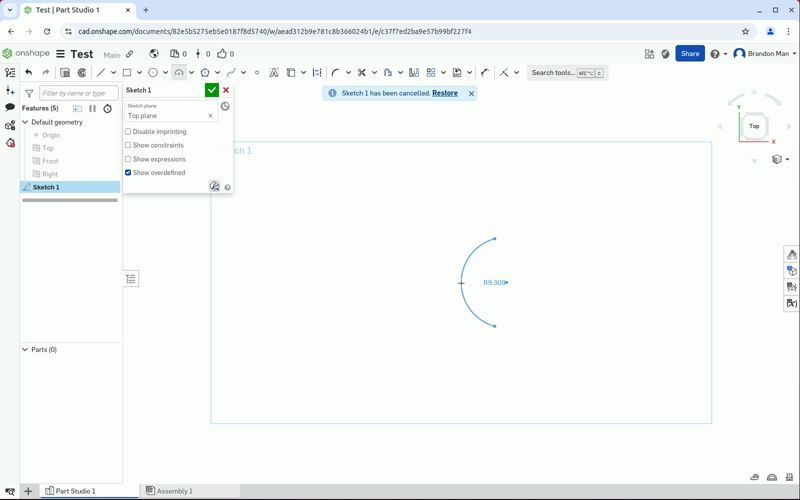
click(461, 282)
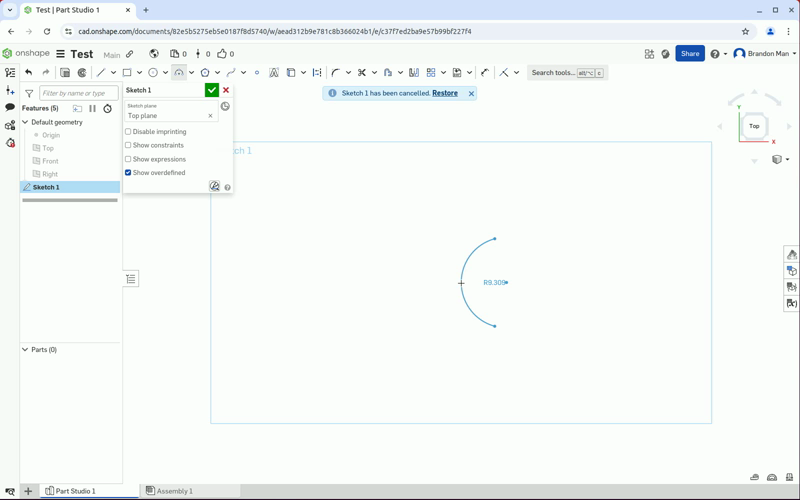
key_up(shift)
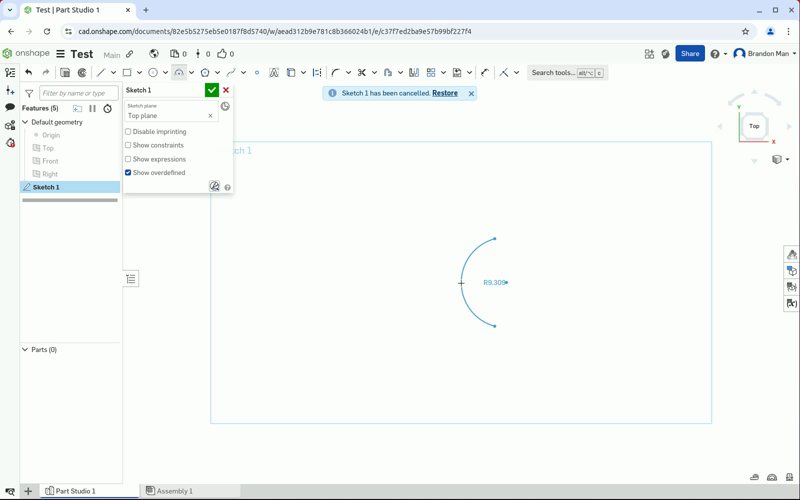
mouse_move(494, 238)
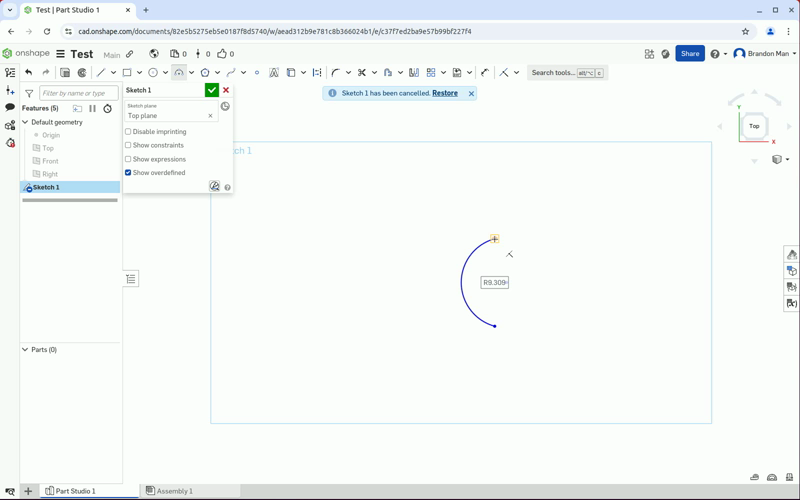
click(494, 238)
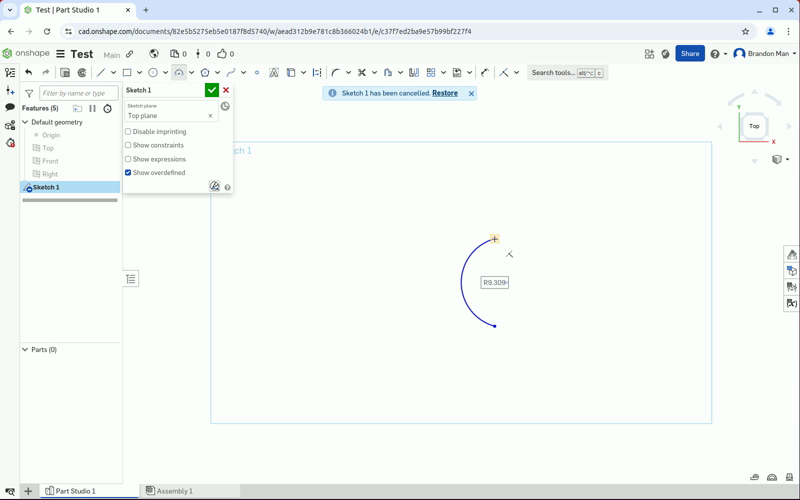
mouse_move(494, 326)
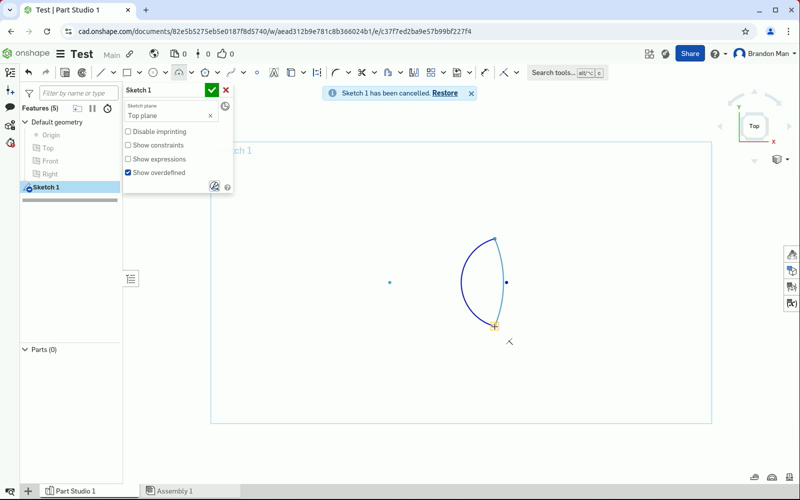
click(494, 326)
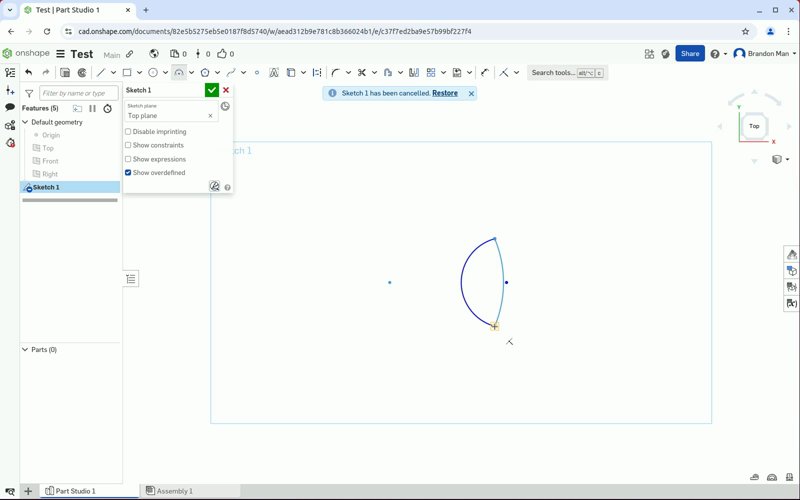
key_down(shift)
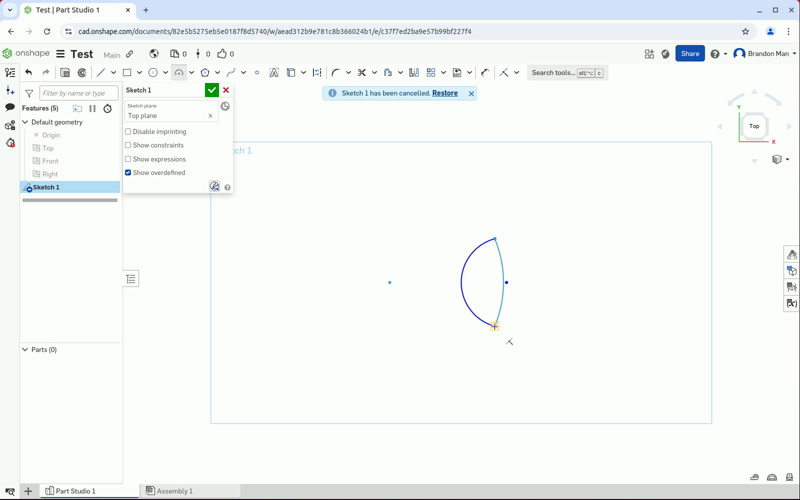
mouse_move(437, 282)
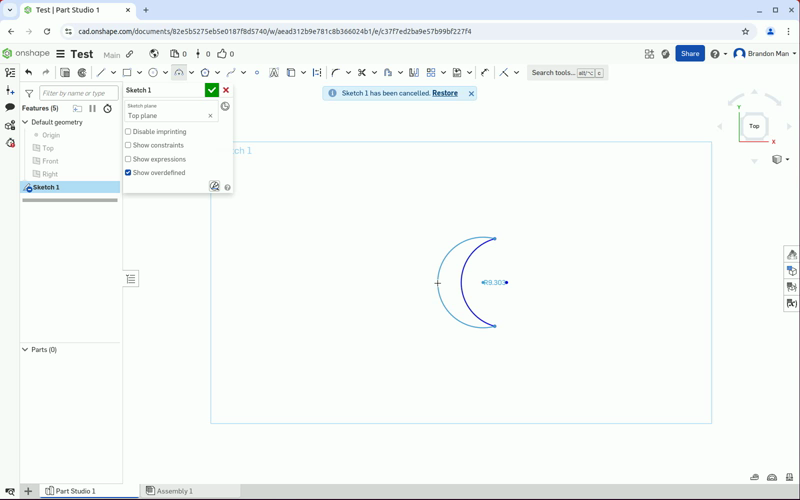
click(437, 282)
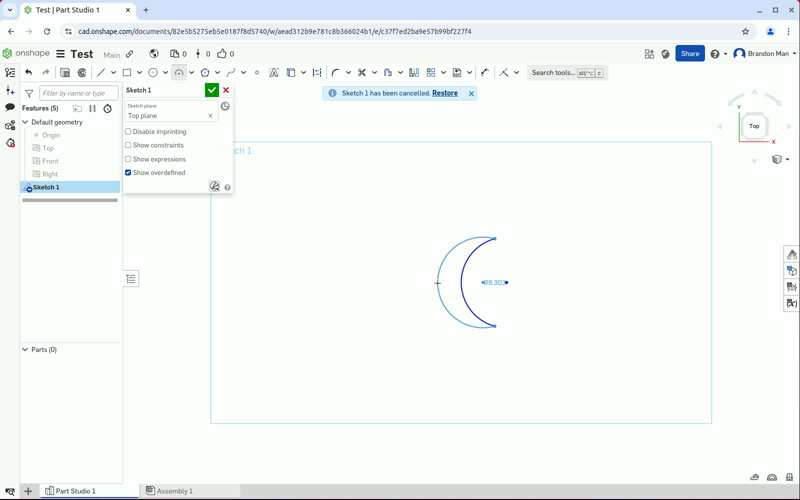
key_up(shift)
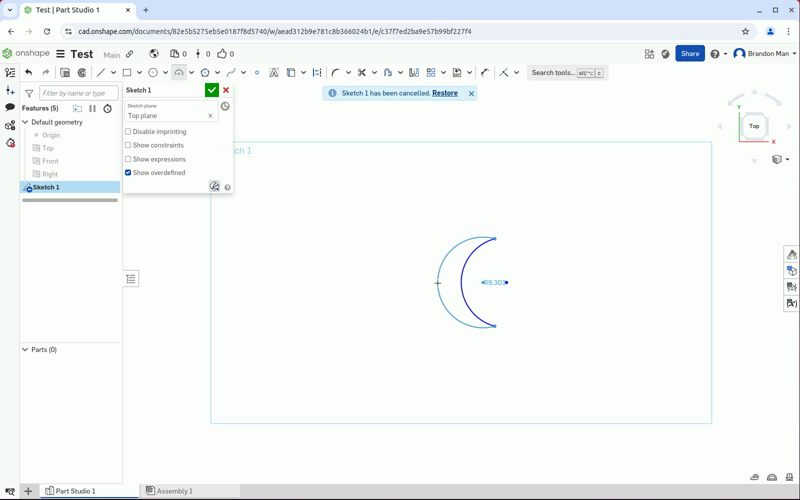
key(esc)
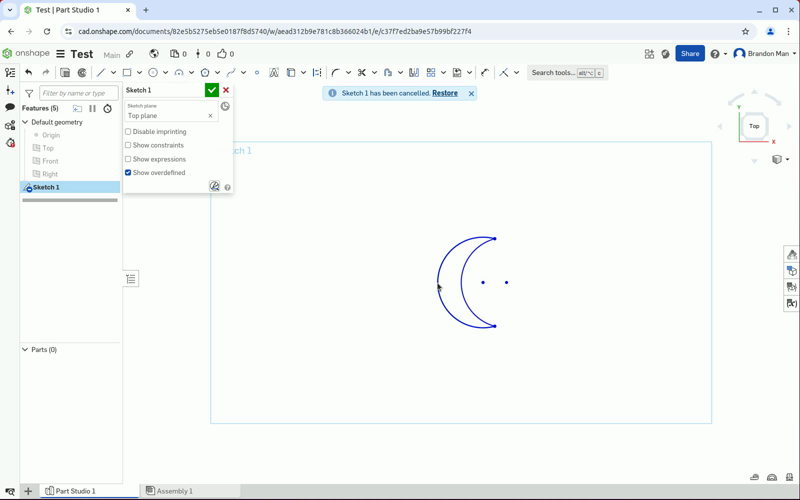
mouse_move(445, 268)
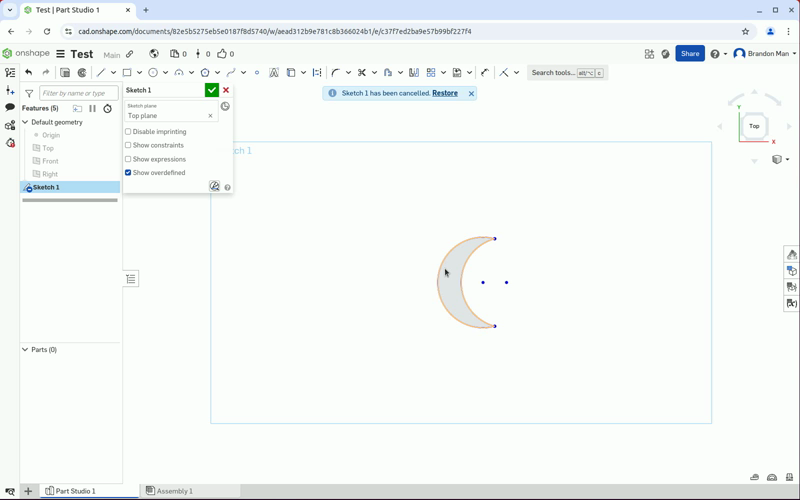
click(445, 268)
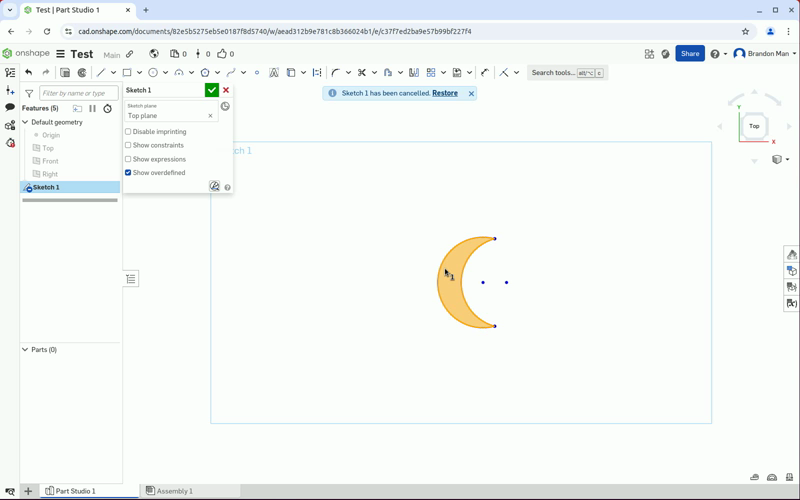
mouse_move(73, 352)
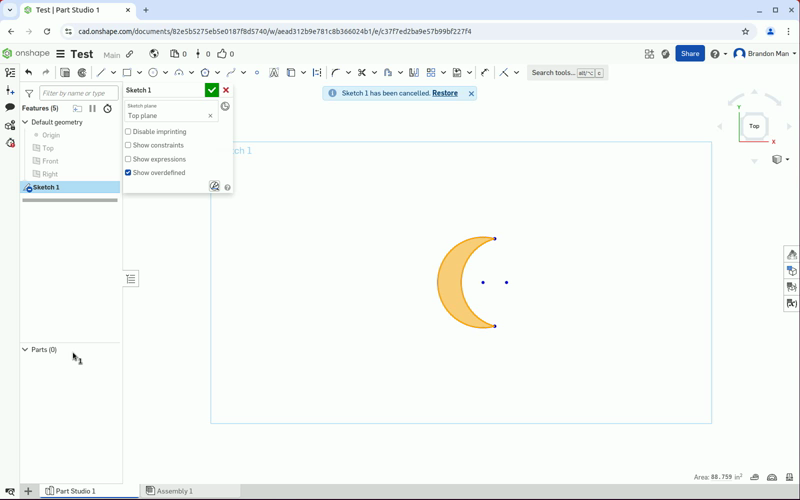
key(shift+y)
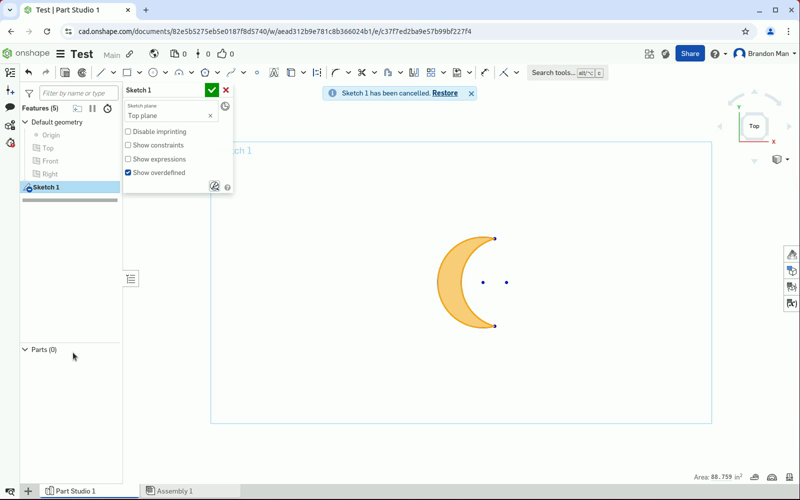
key(shift+e)
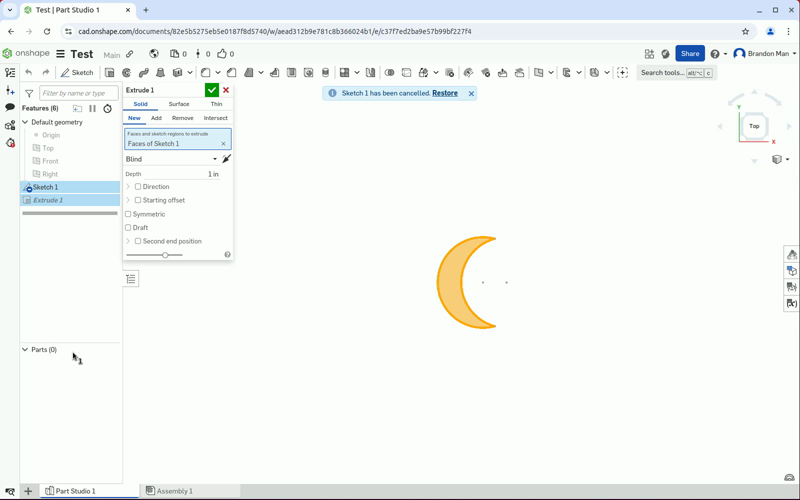
mouse_move(143, 106)
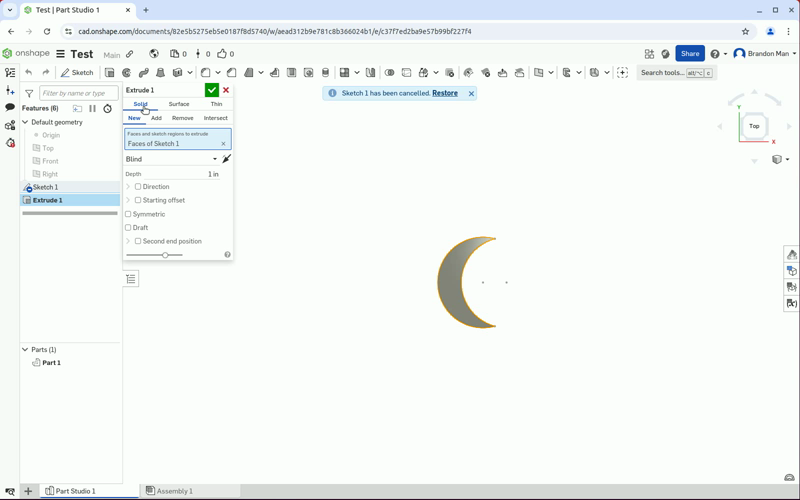
click(143, 106)
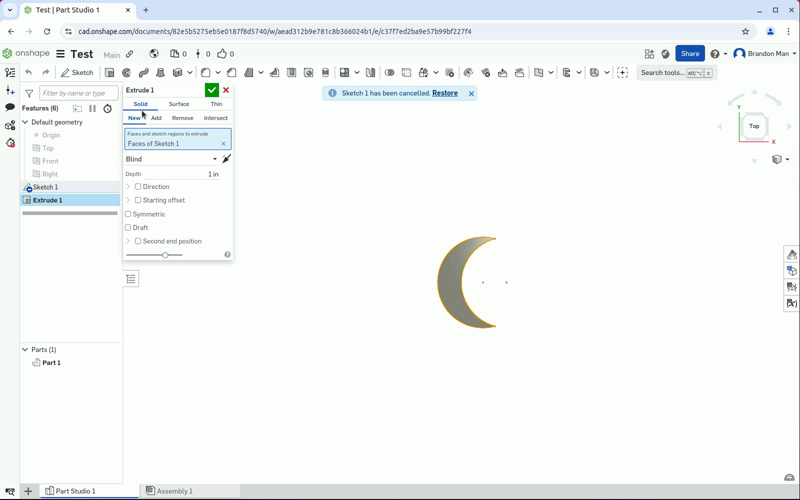
mouse_move(137, 120)
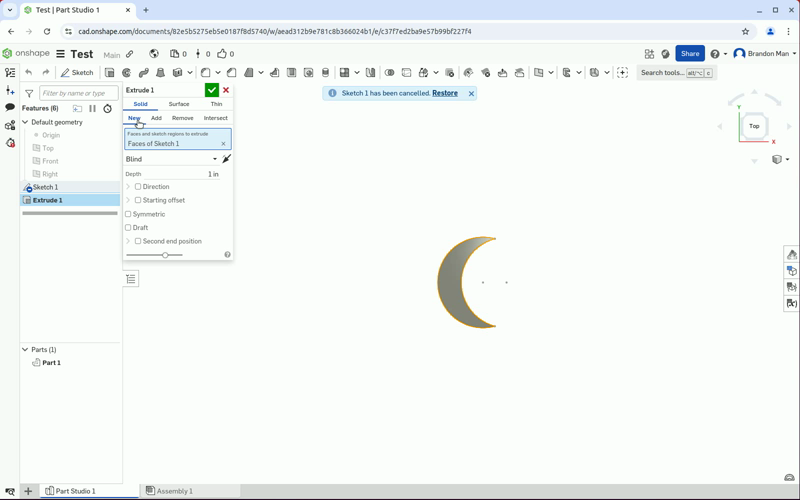
click(137, 120)
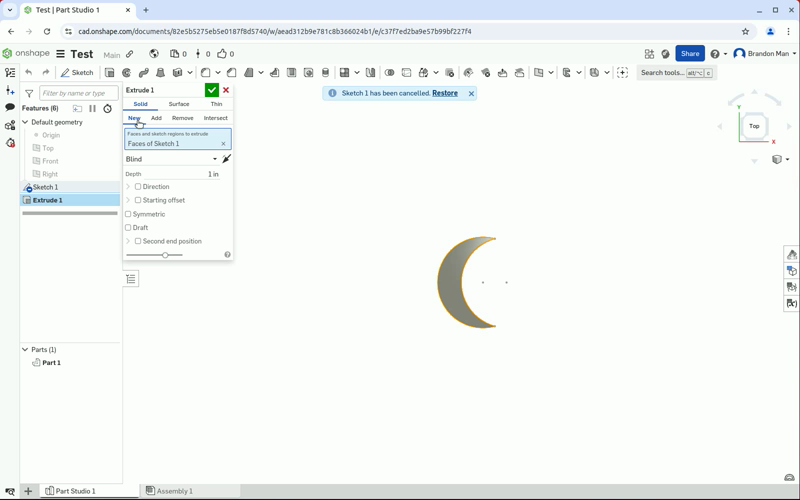
key(tab, 4)
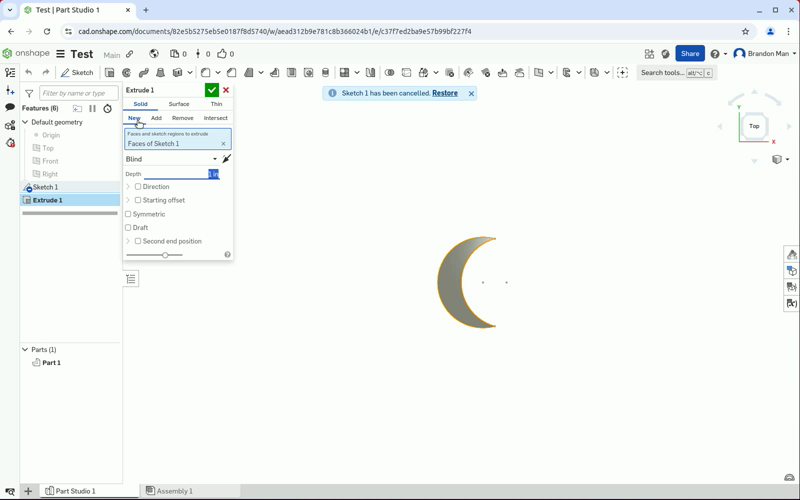
text(23.108)
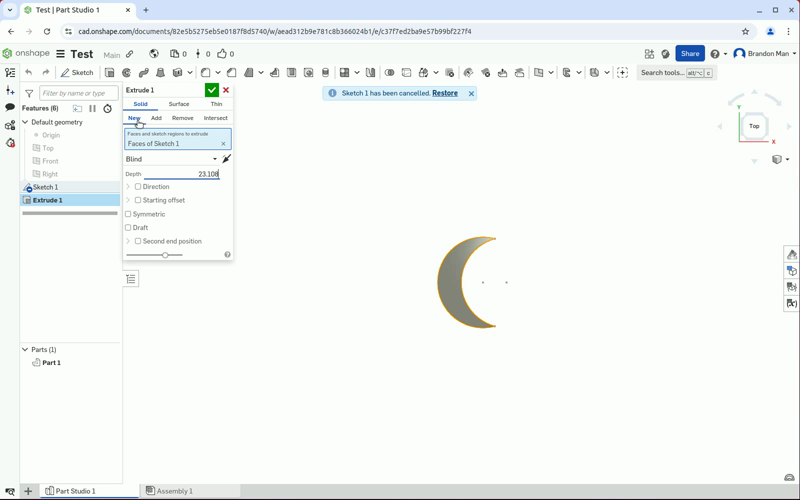
key(enter)
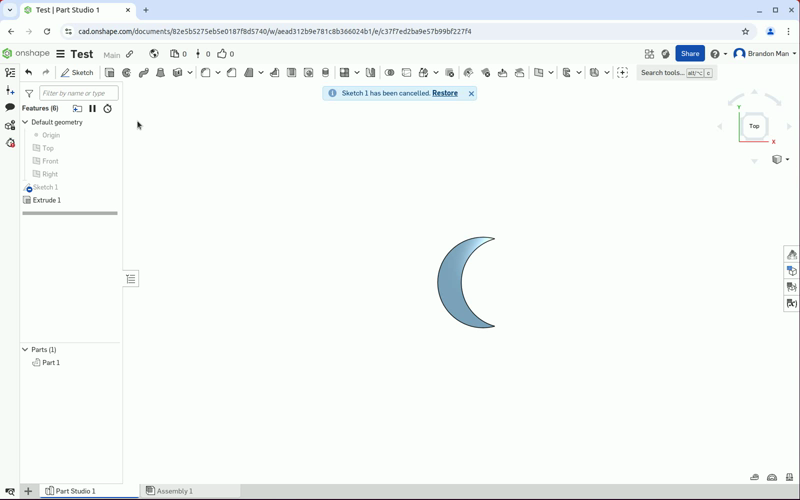
key(shift+h)
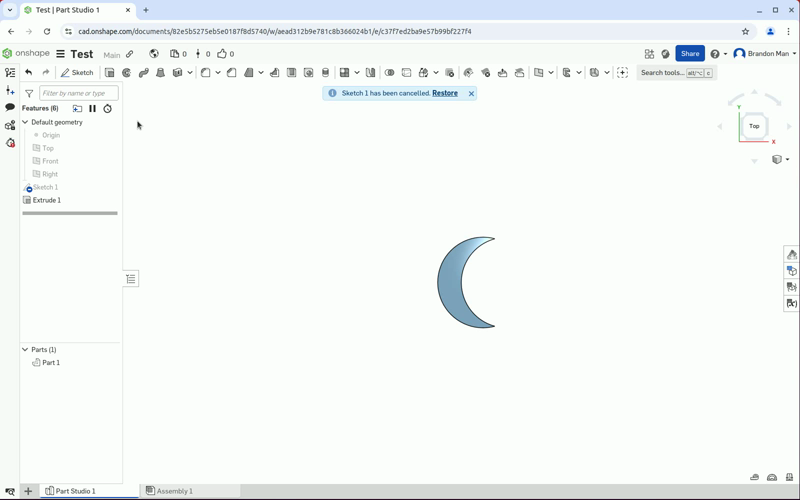
key(shift+h)
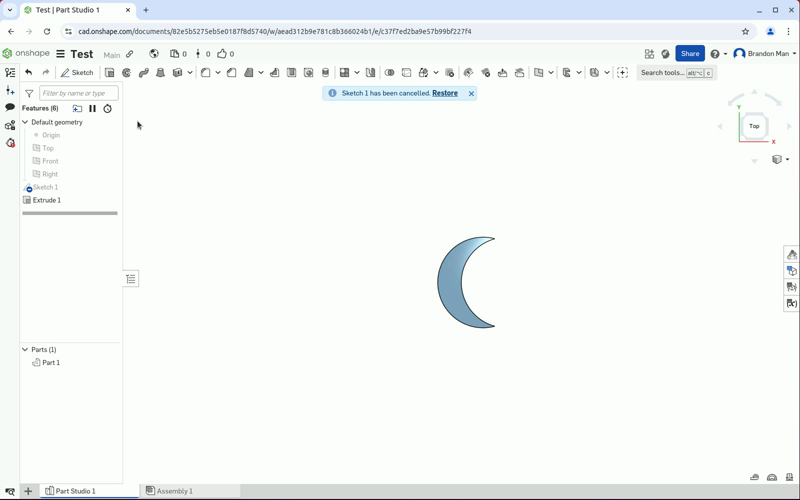
mouse_move(73, 189)
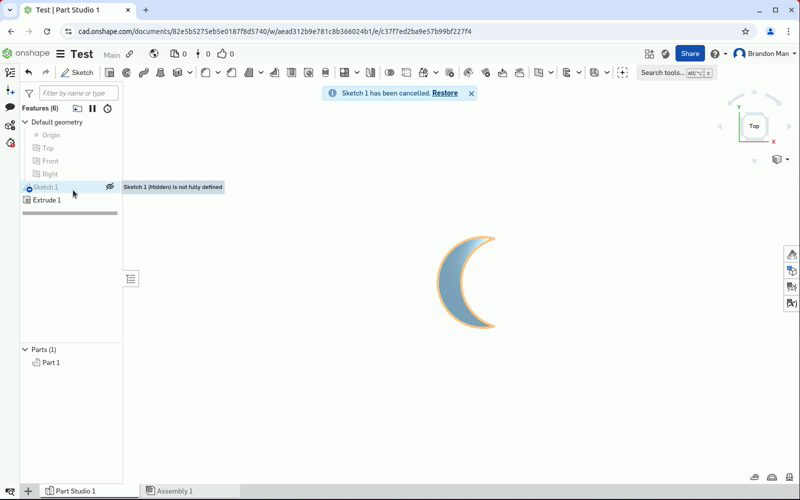
click(73, 189)
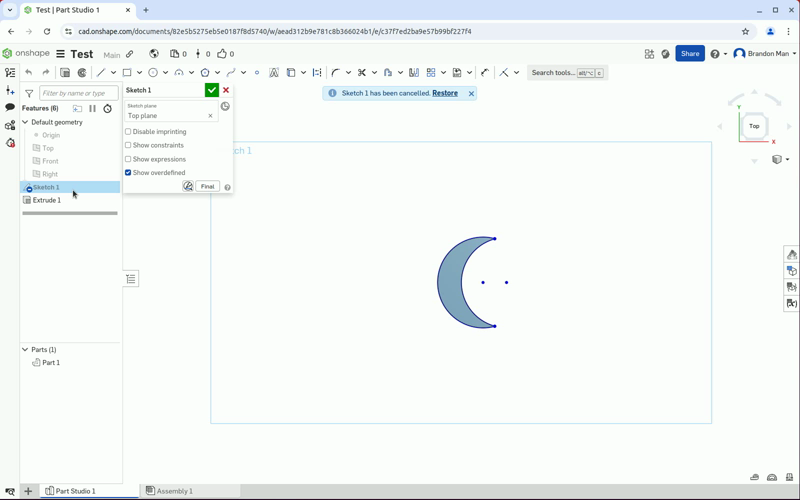
mouse_move(229, 92)
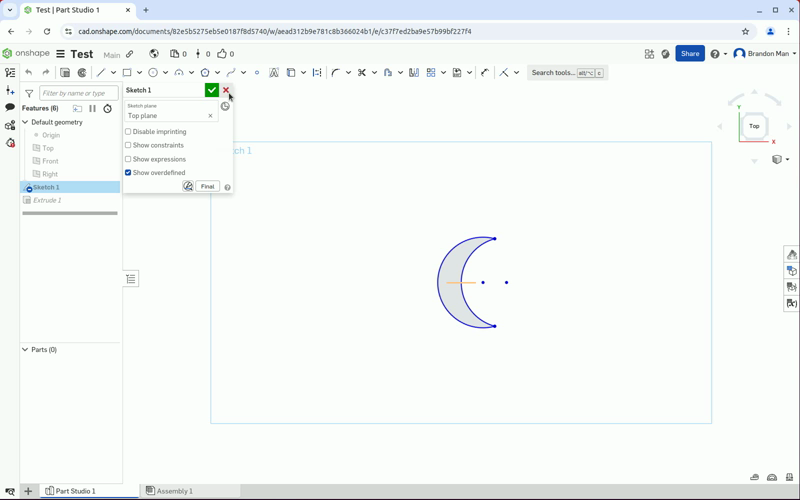
click(229, 92)
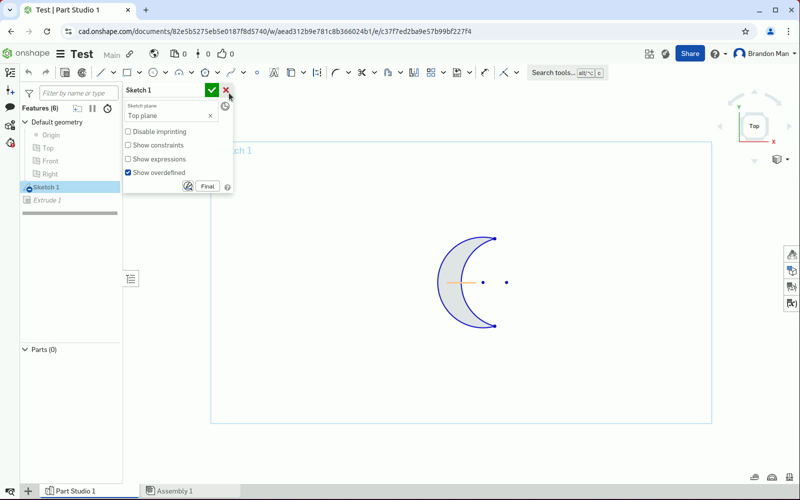
key(shift+s)
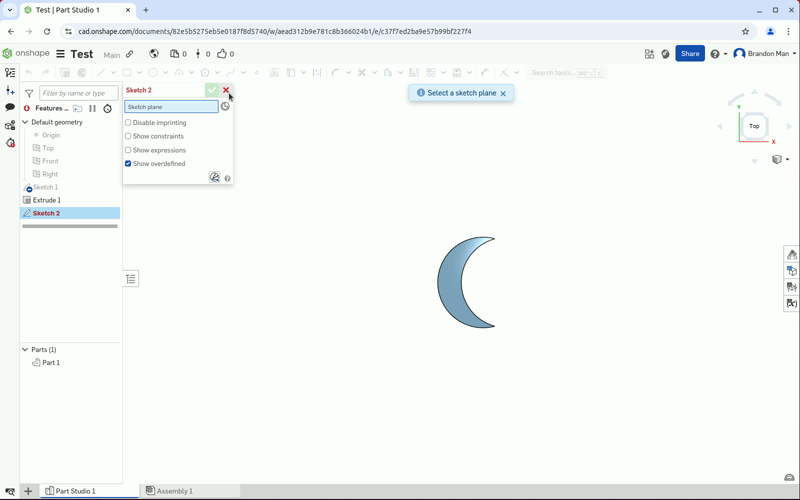
mouse_move(73, 150)
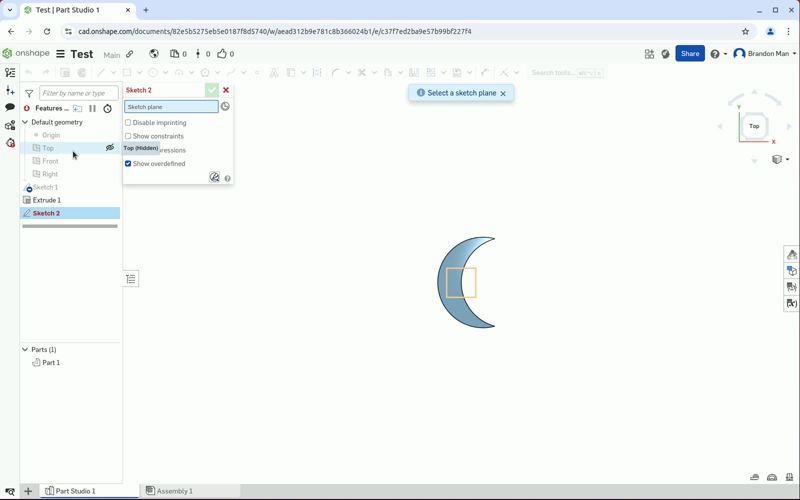
click(73, 150)
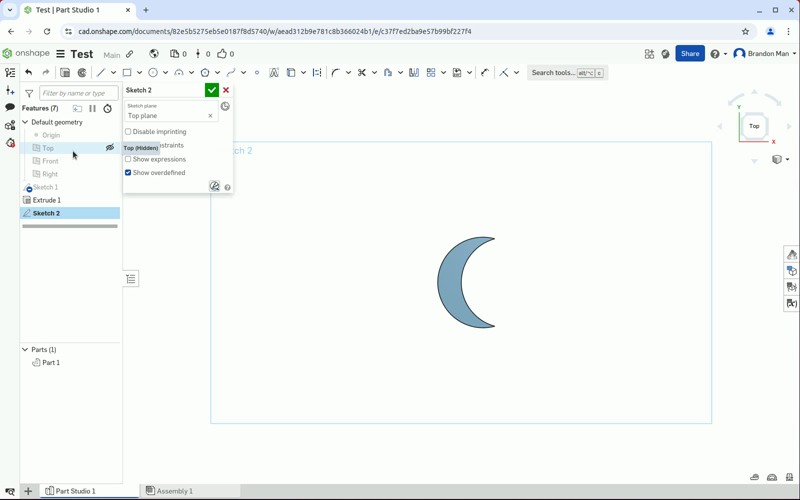
mouse_move(73, 352)
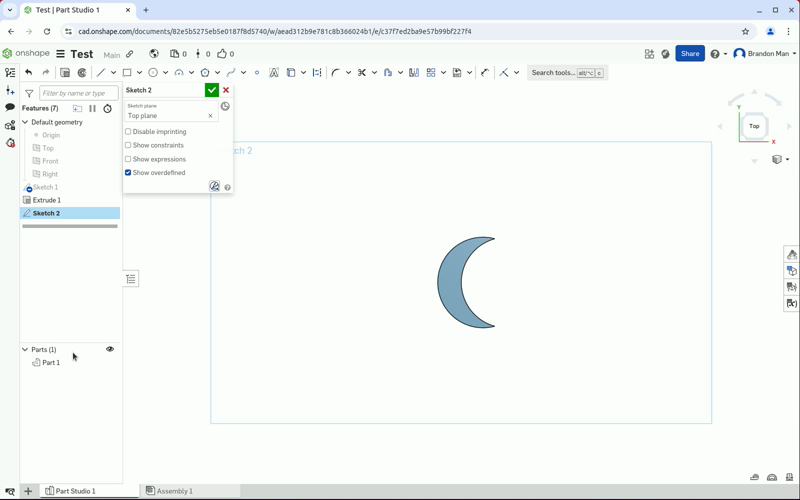
key(y)
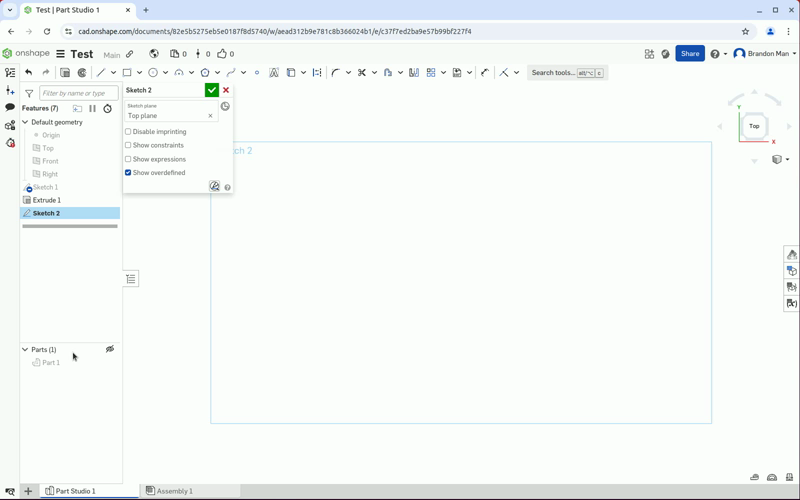
key(a)
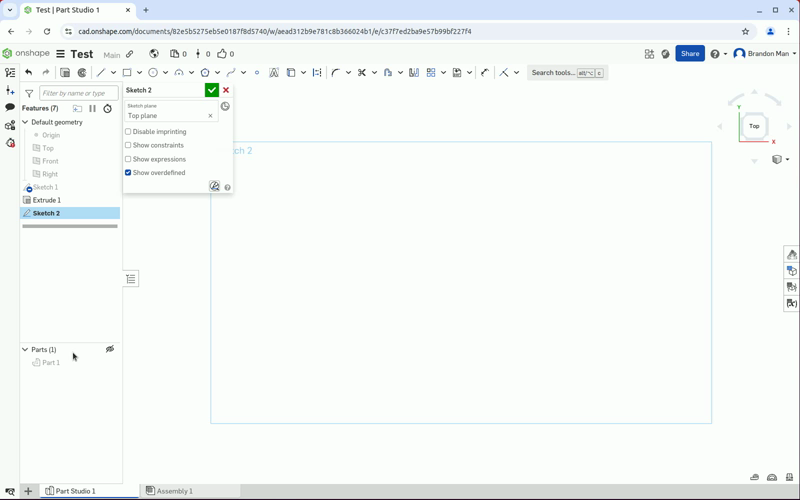
key_down(shift)
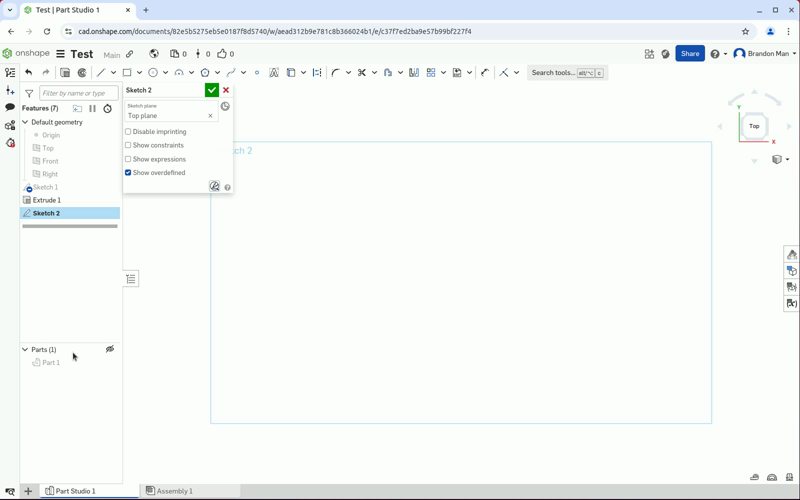
mouse_move(494, 326)
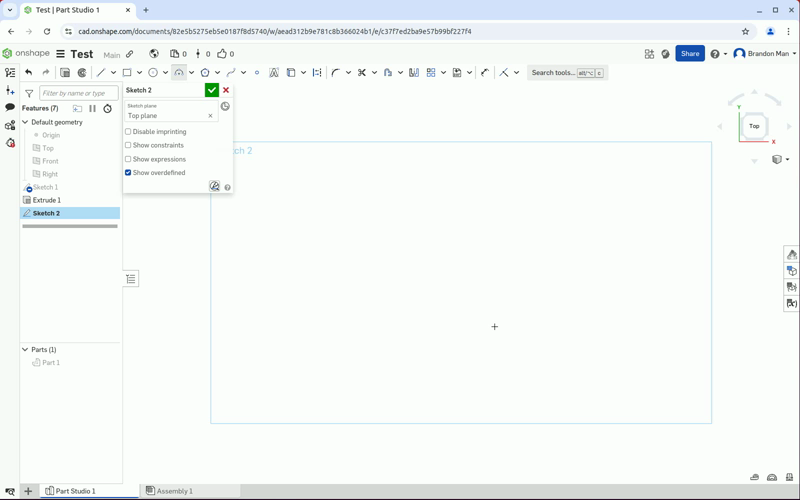
click(494, 326)
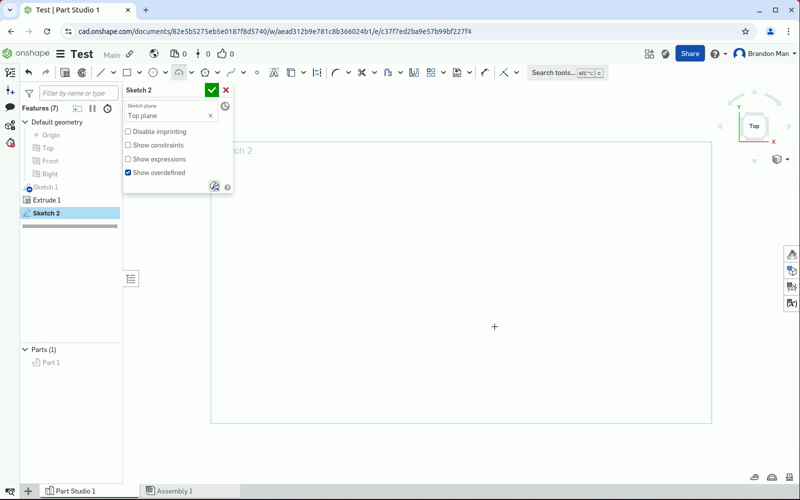
key_up(shift)
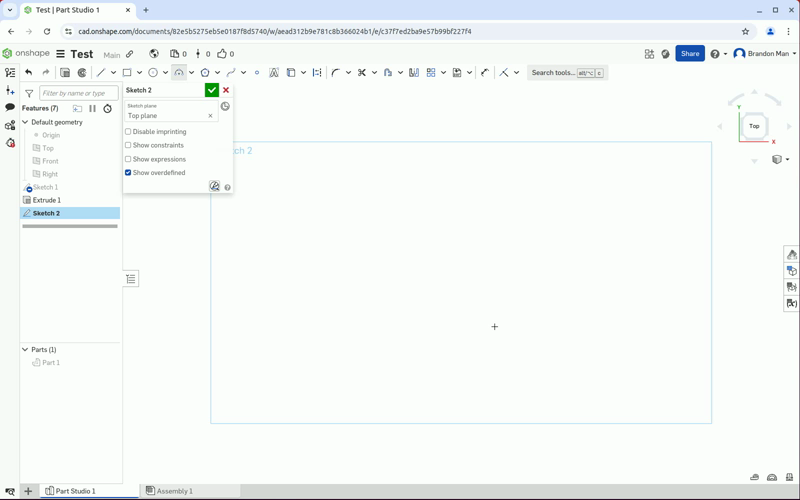
key_down(shift)
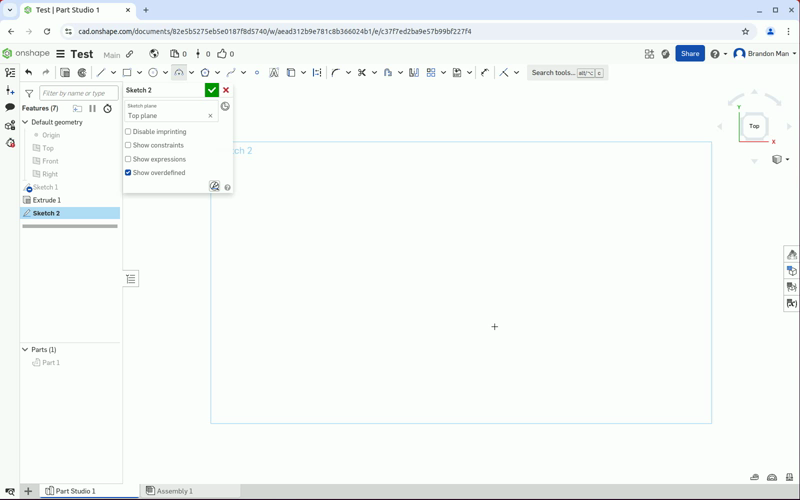
mouse_move(494, 238)
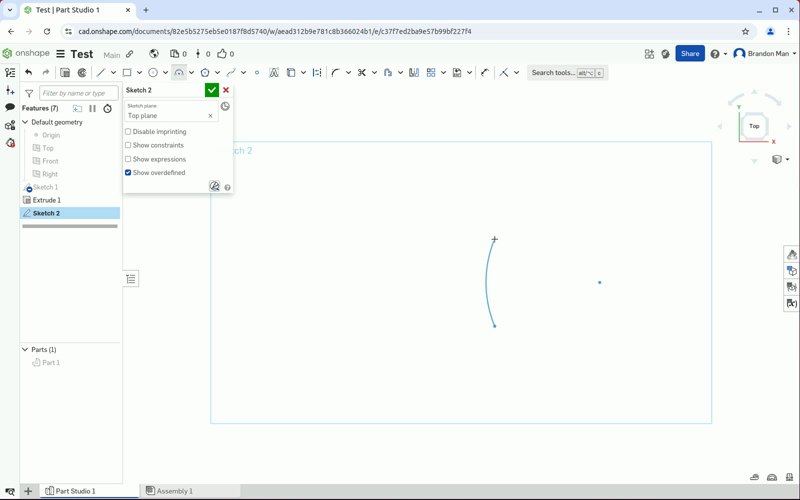
click(494, 238)
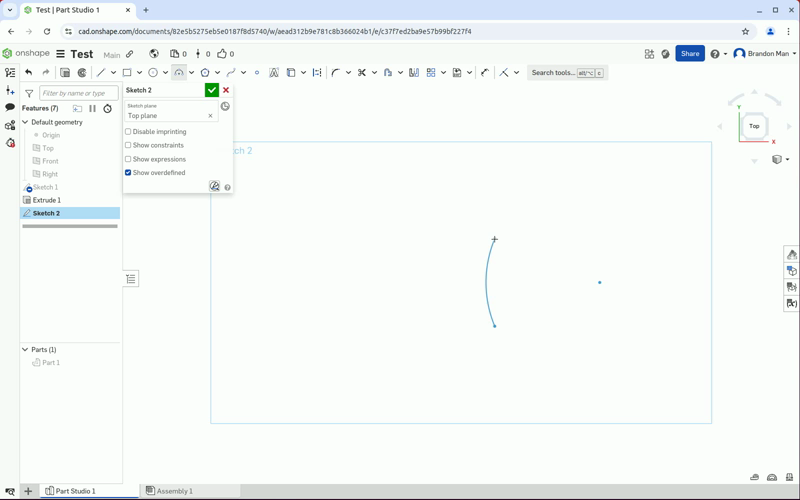
mouse_move(551, 282)
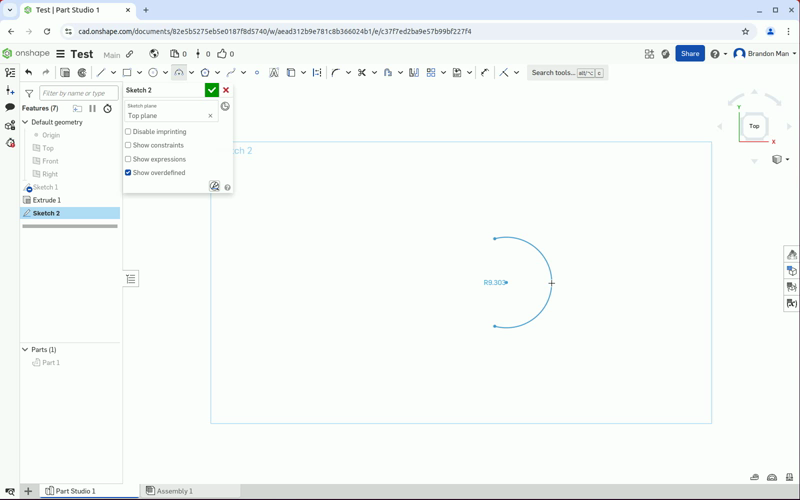
click(551, 282)
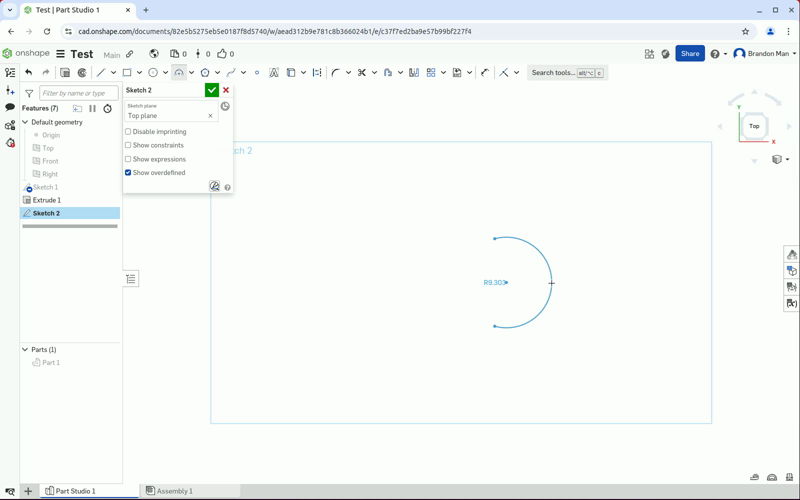
key_up(shift)
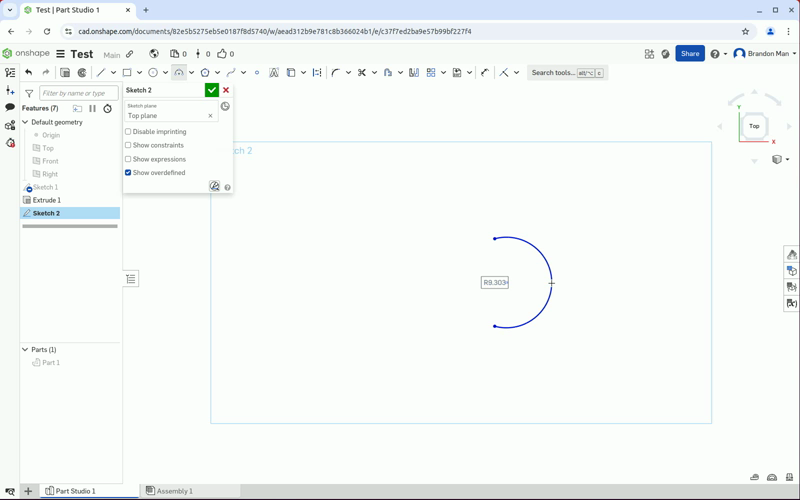
mouse_move(494, 238)
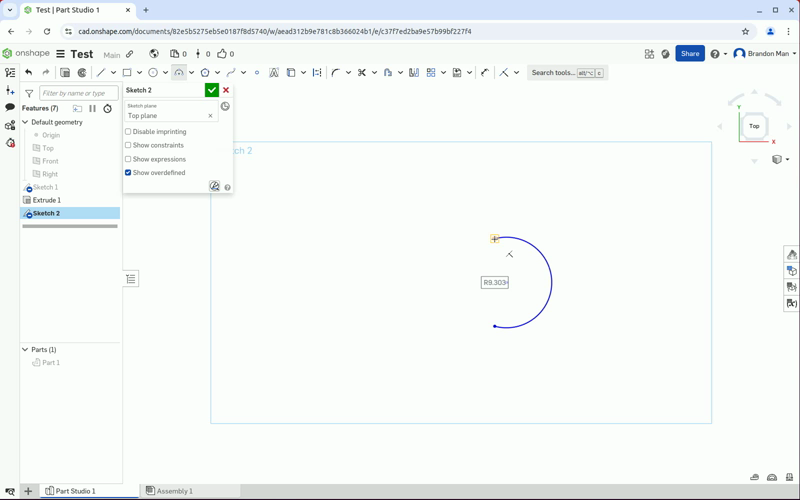
click(494, 238)
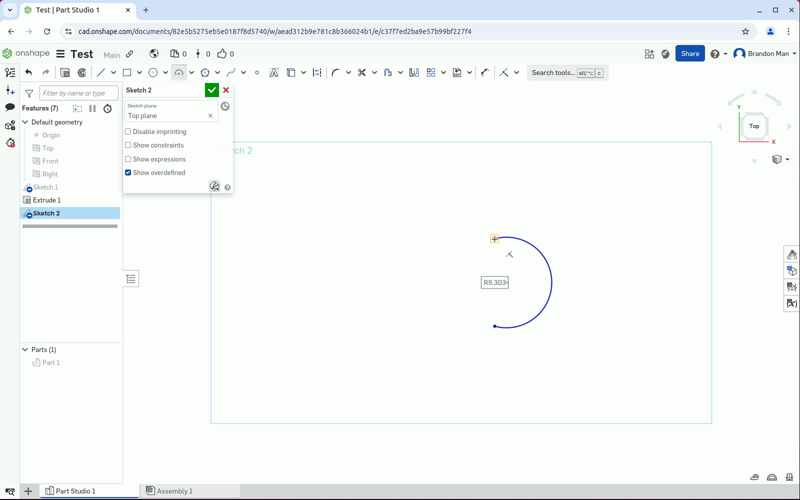
mouse_move(494, 326)
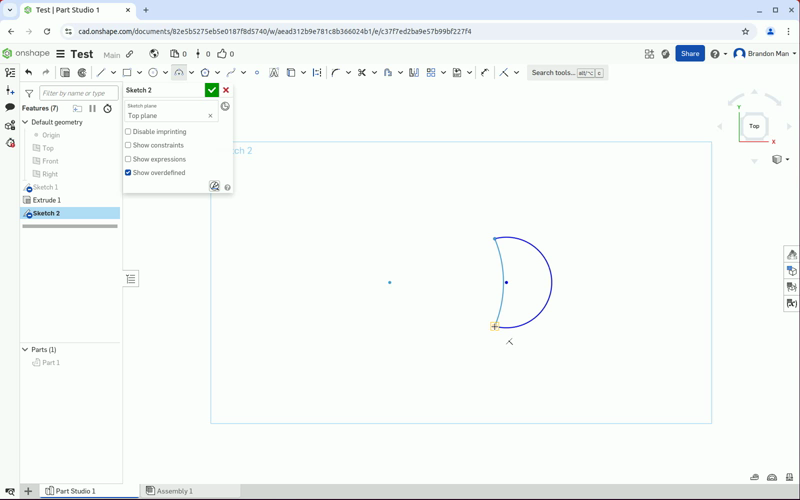
click(494, 326)
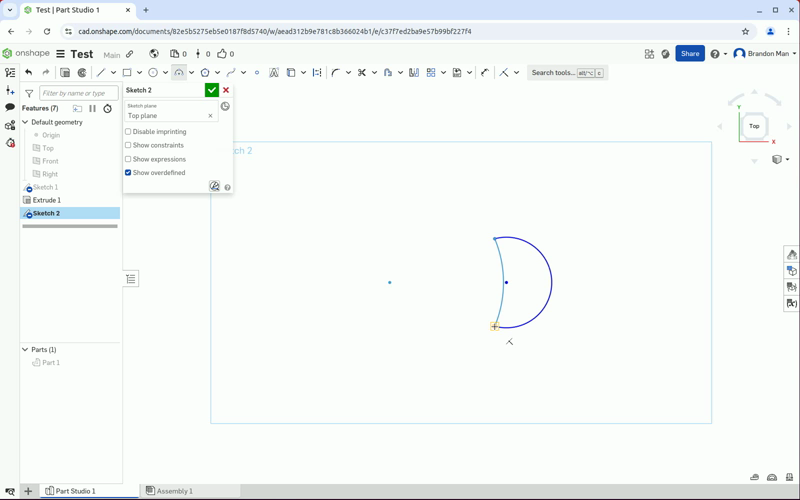
key_down(shift)
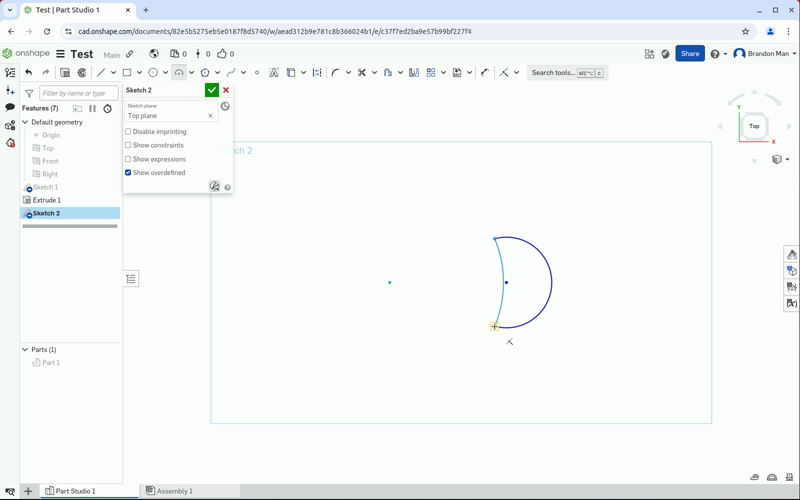
mouse_move(528, 282)
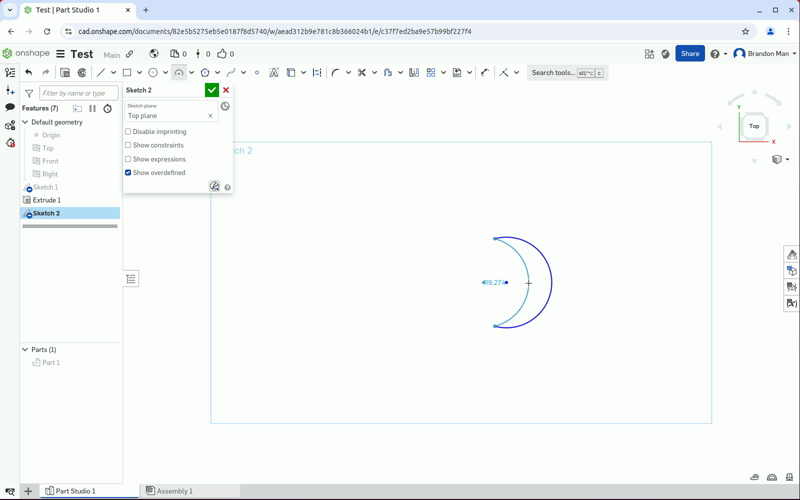
click(528, 282)
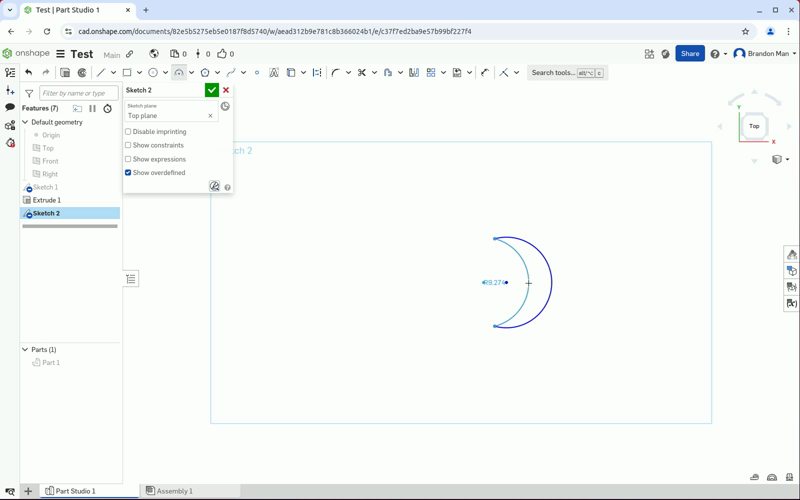
key_up(shift)
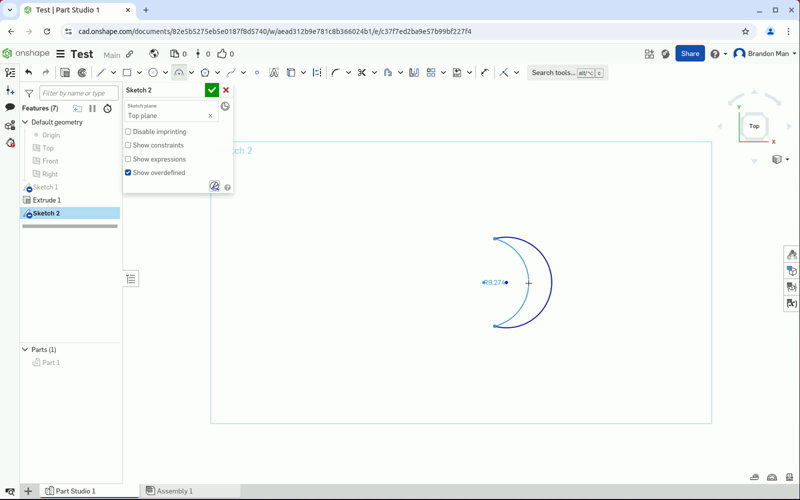
key(esc)
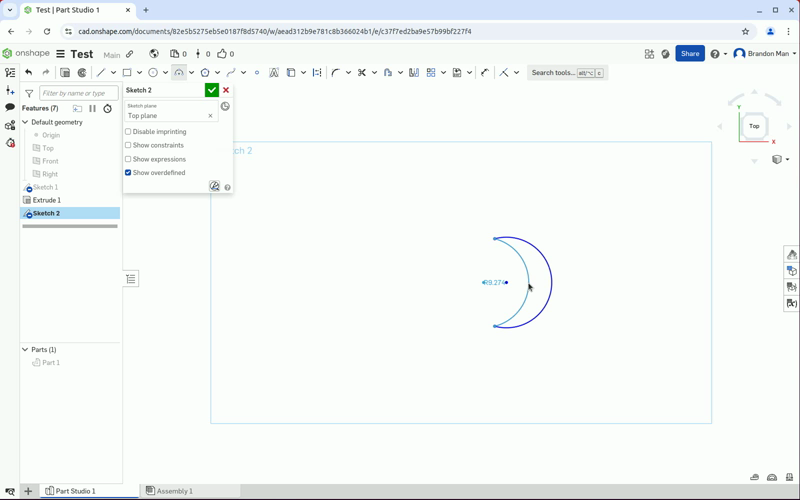
mouse_move(531, 248)
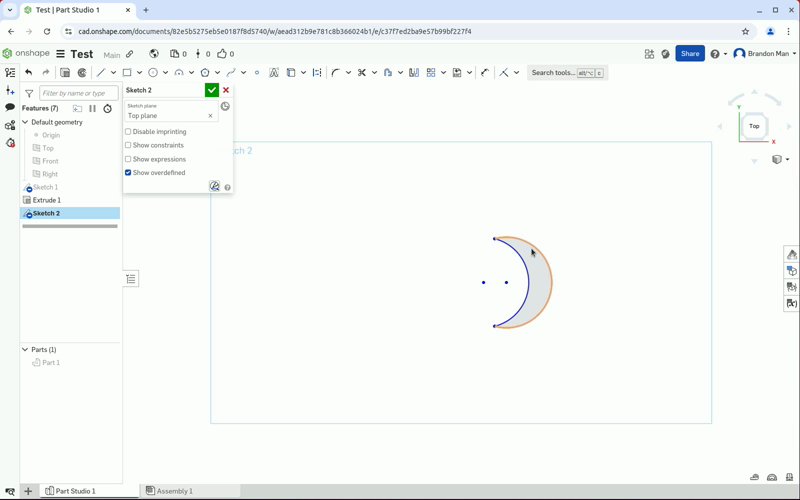
click(531, 248)
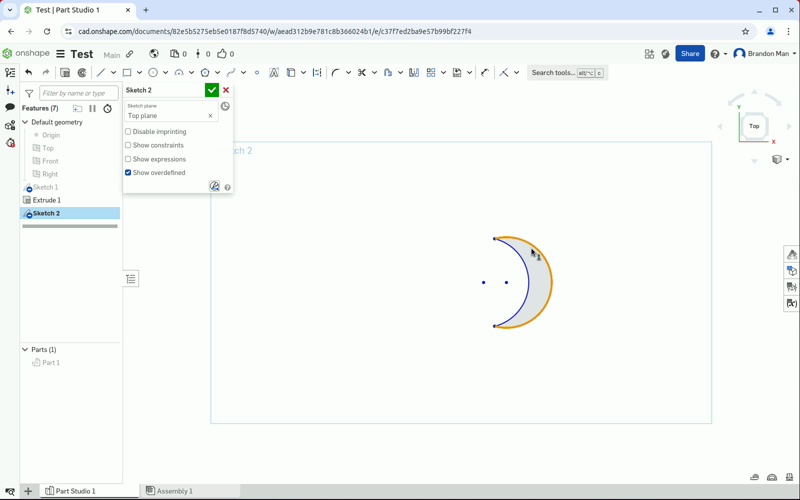
mouse_move(73, 352)
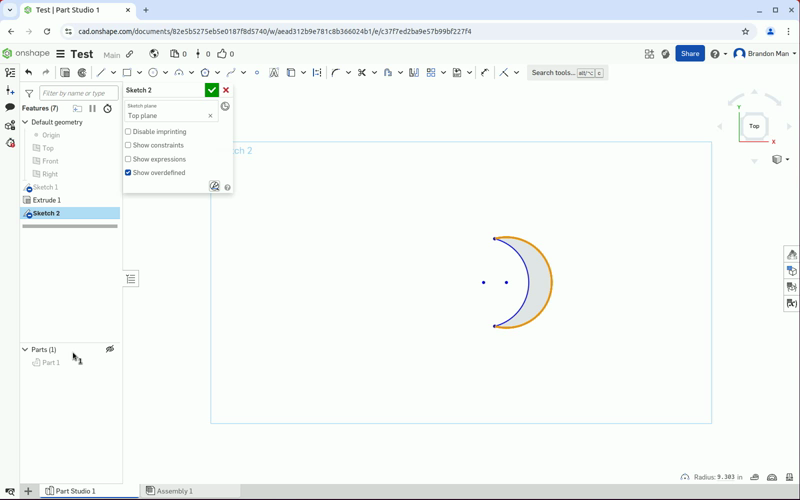
key(shift+y)
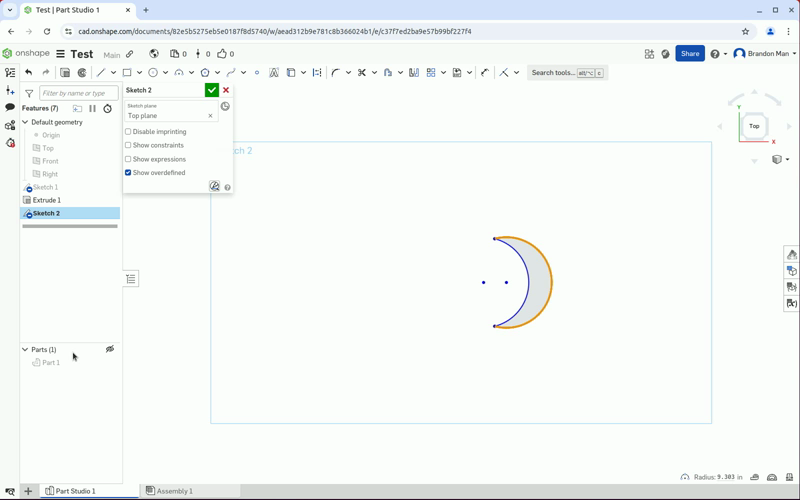
key(shift+e)
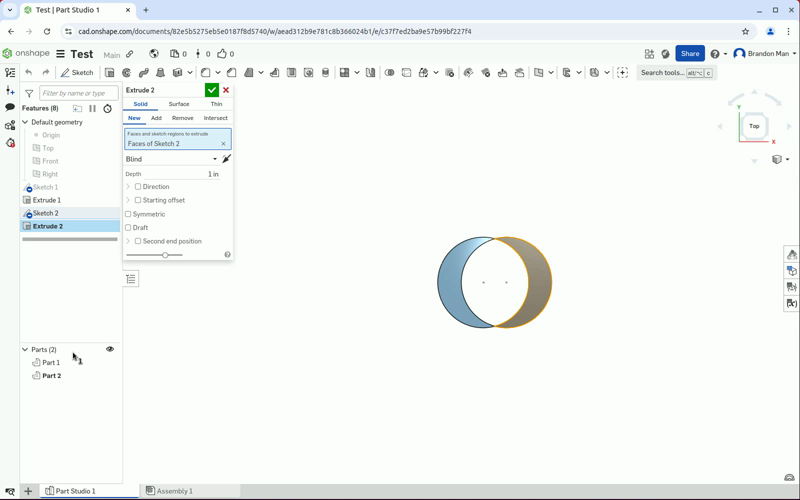
mouse_move(143, 106)
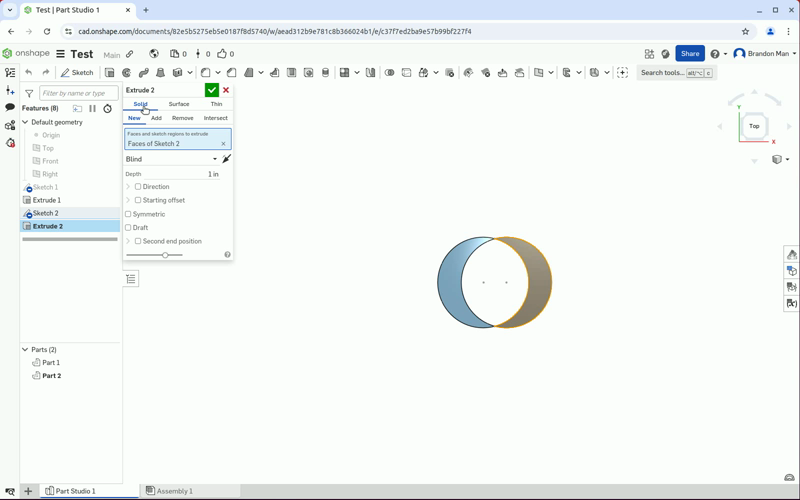
click(143, 106)
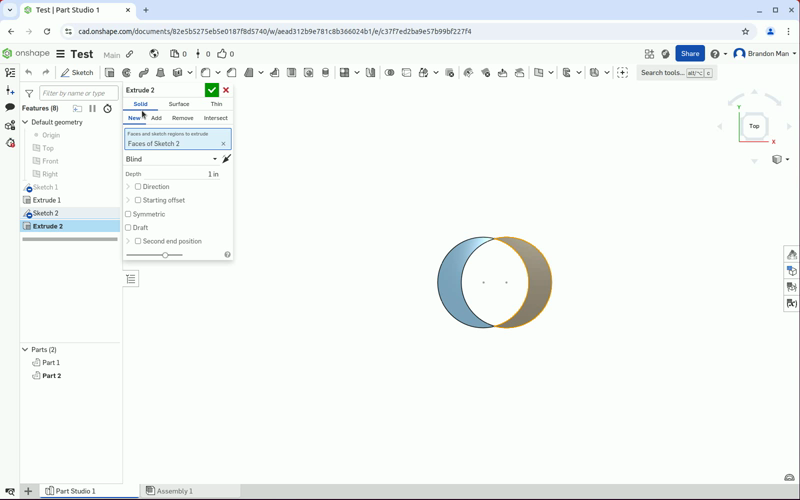
mouse_move(137, 120)
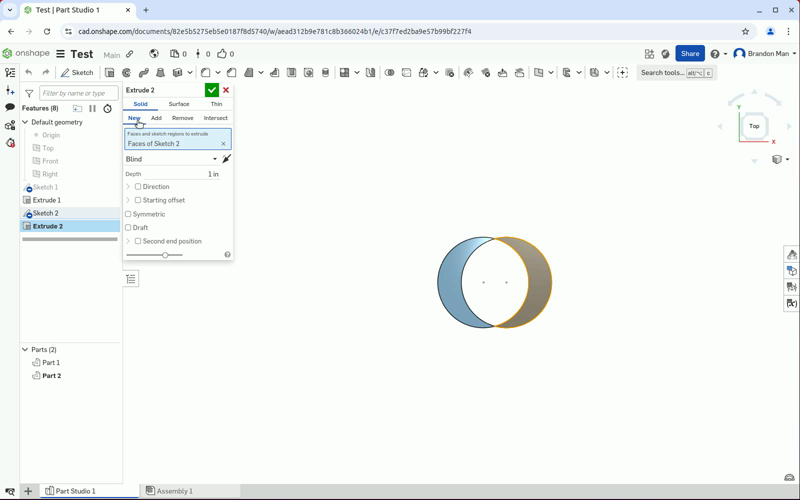
click(137, 120)
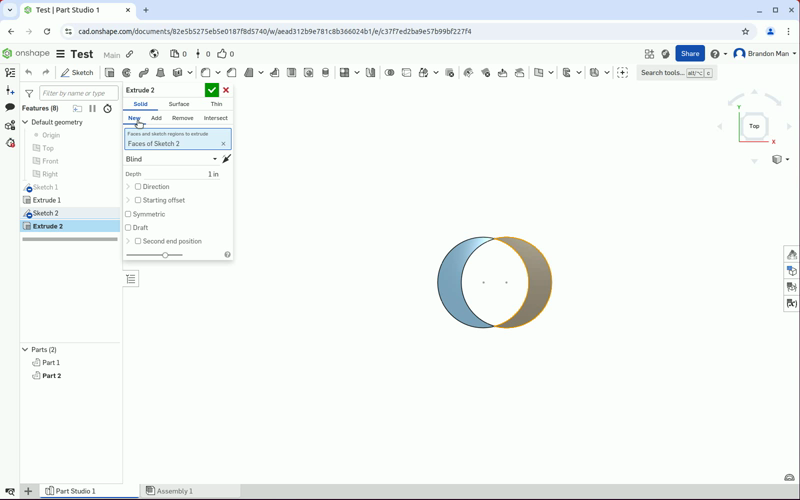
key(tab, 4)
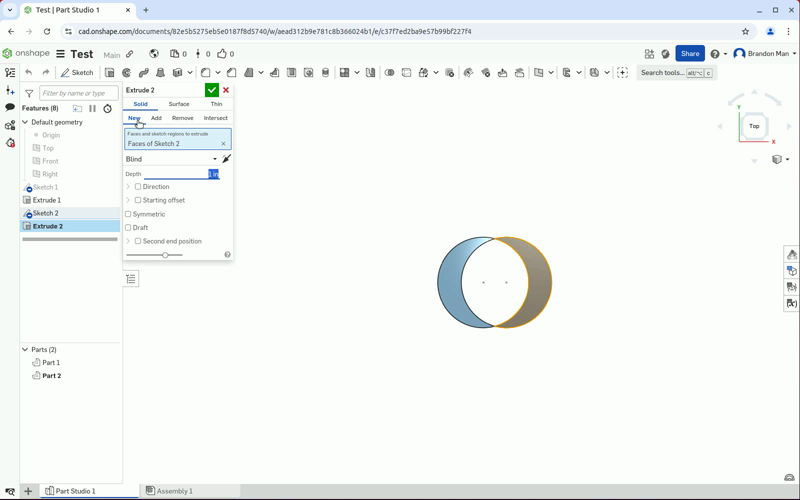
text(23.108)
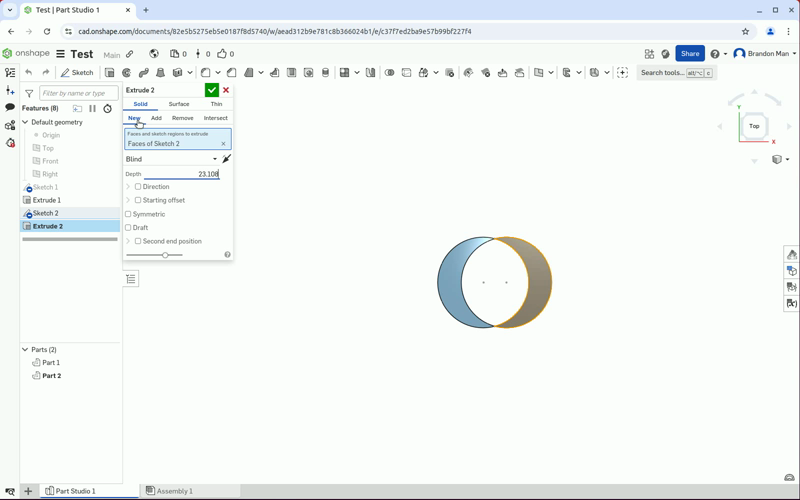
key(enter)
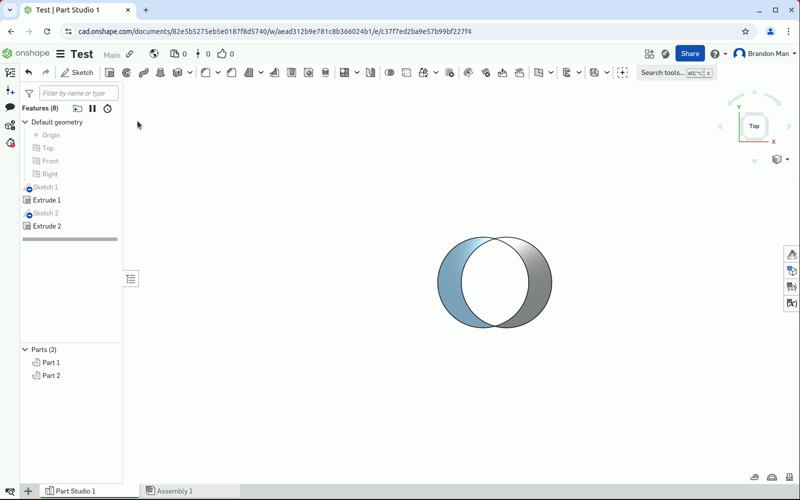
key(shift+h)
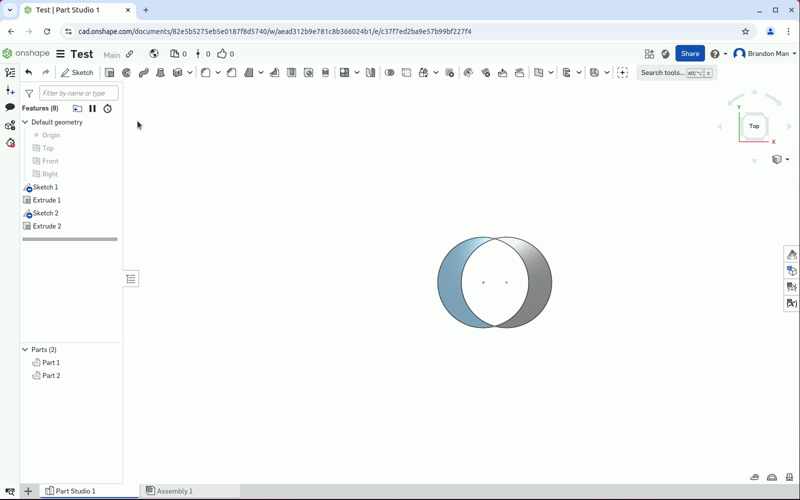
key(shift+h)
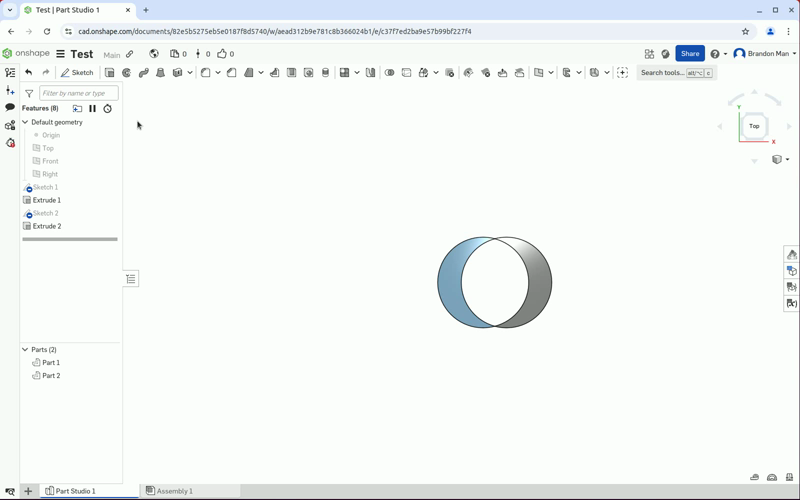
mouse_move(73, 189)
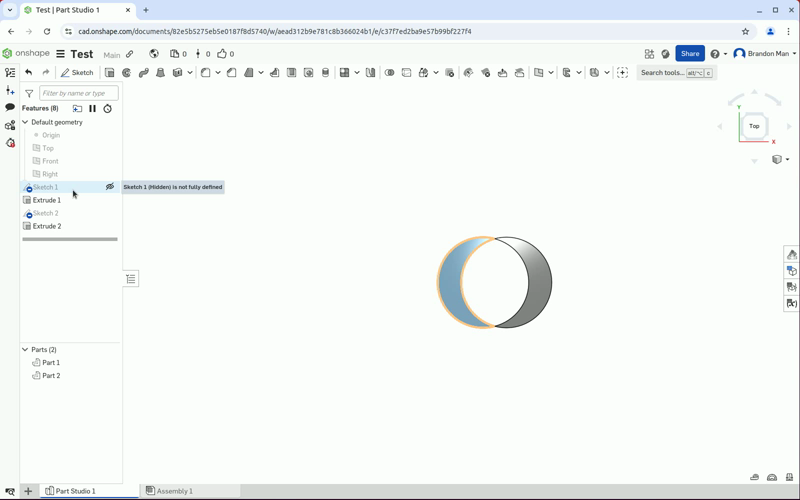
click(73, 189)
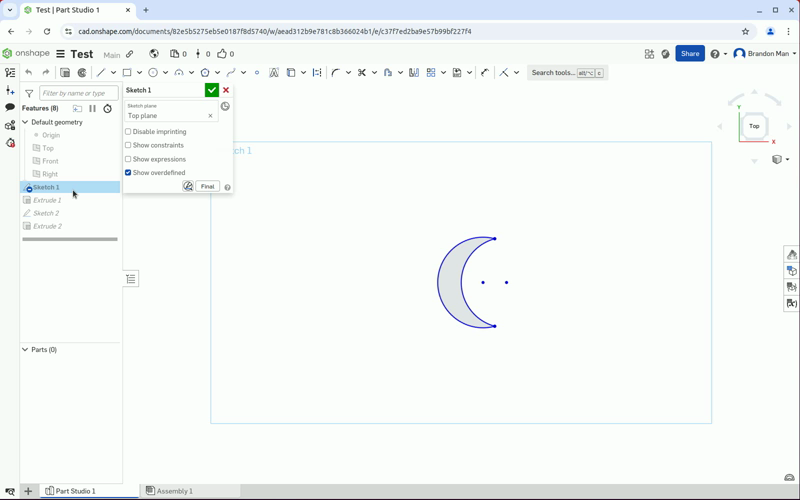
mouse_move(229, 92)
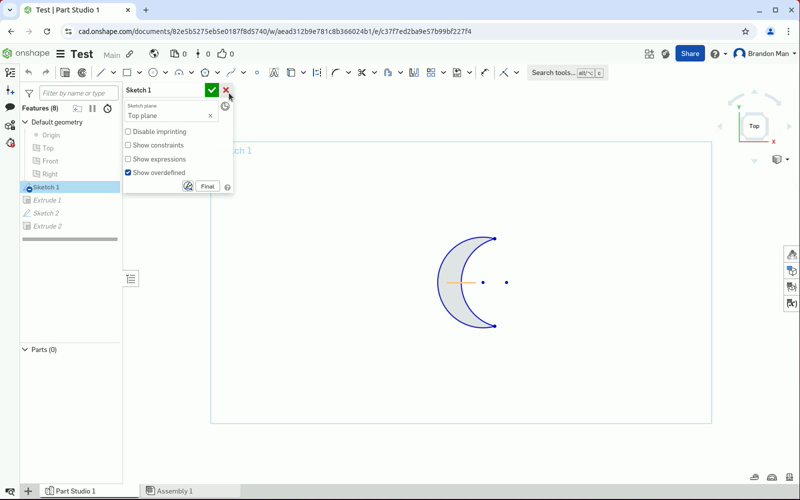
click(229, 92)
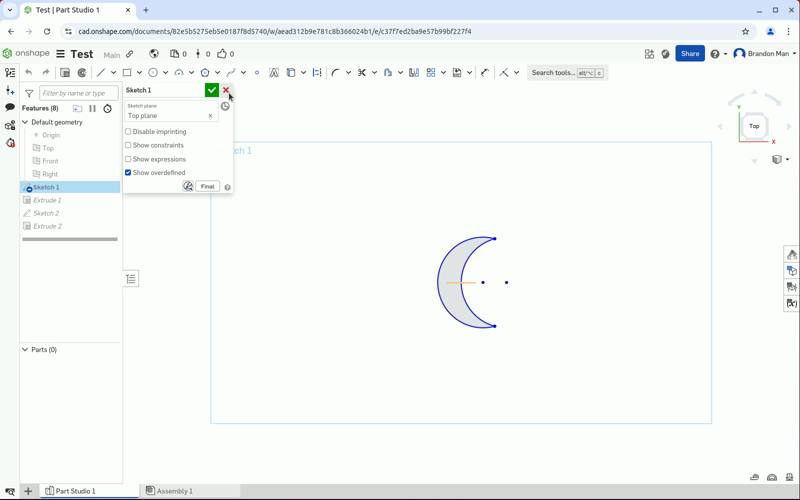
key(shift+s)
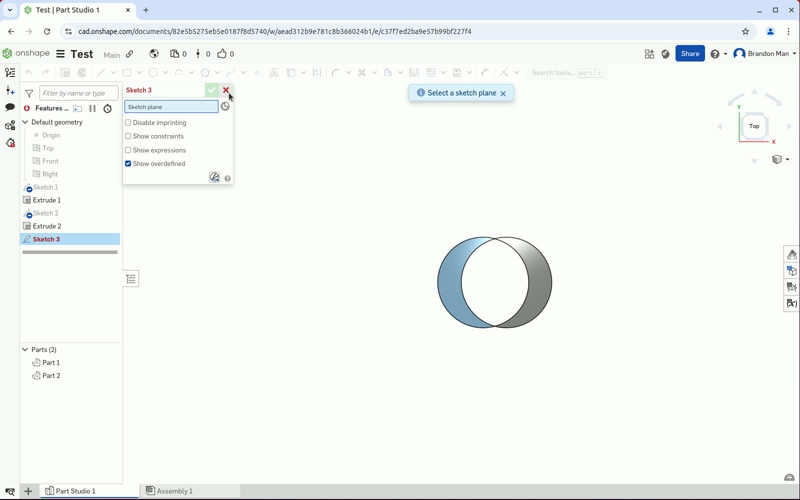
mouse_move(73, 150)
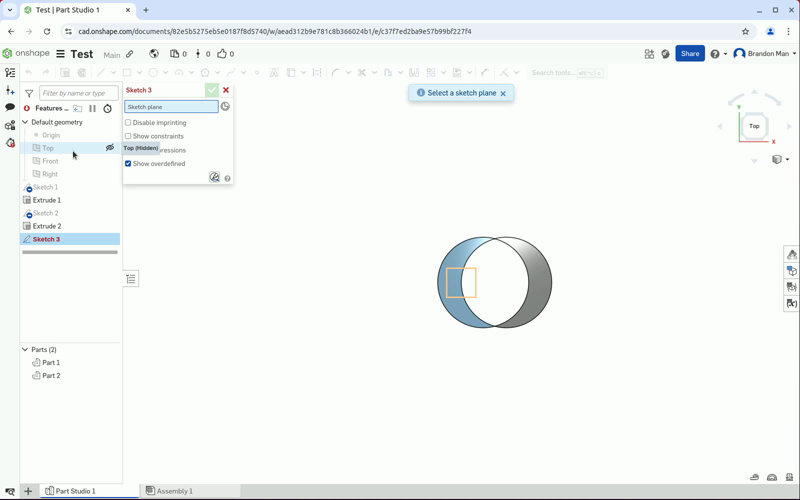
click(73, 150)
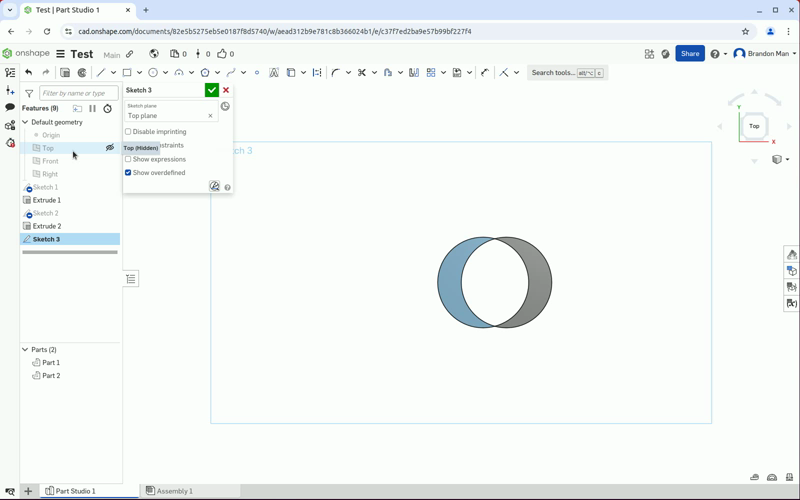
mouse_move(73, 352)
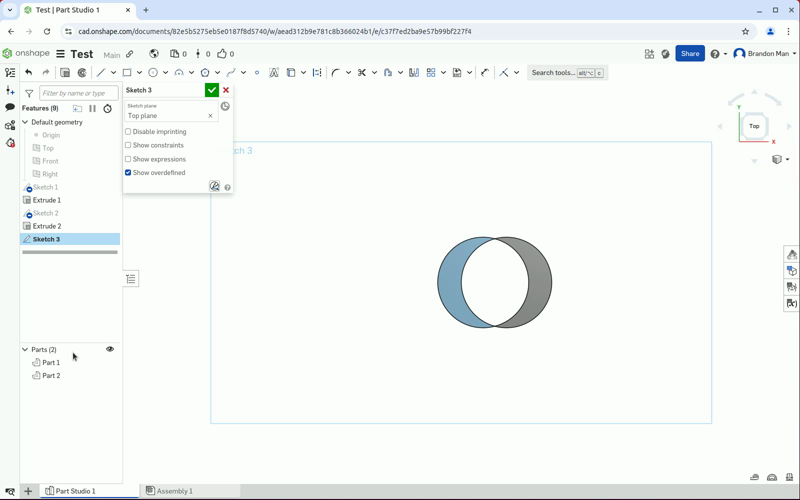
key(y)
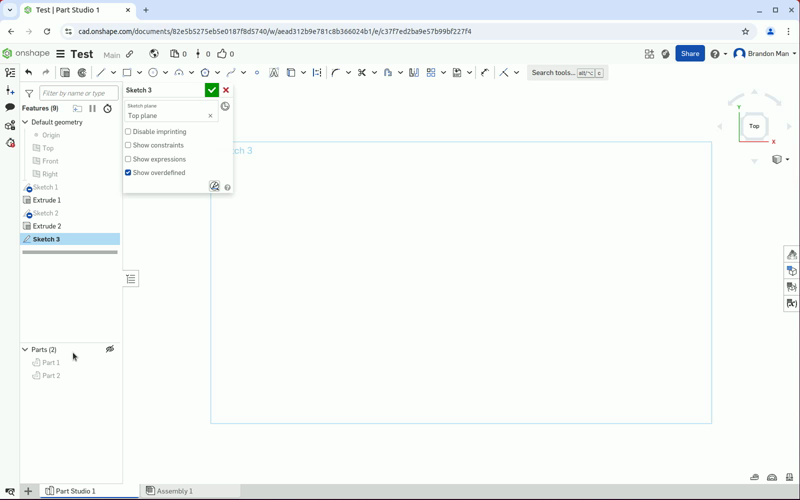
key(a)
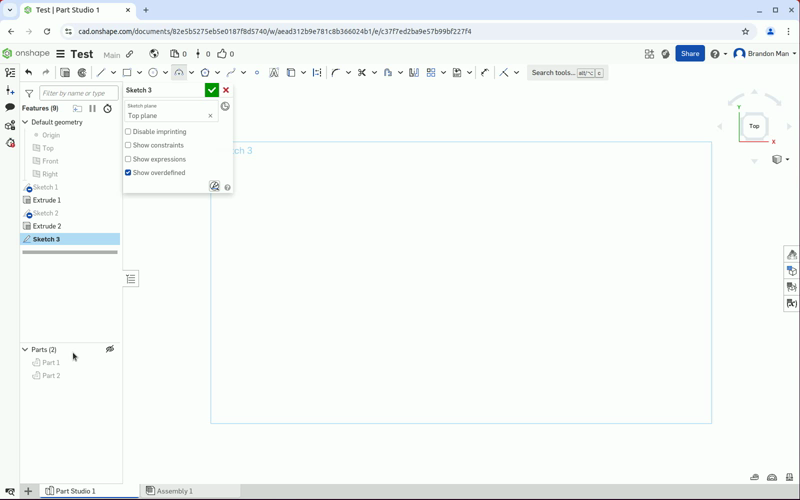
key_down(shift)
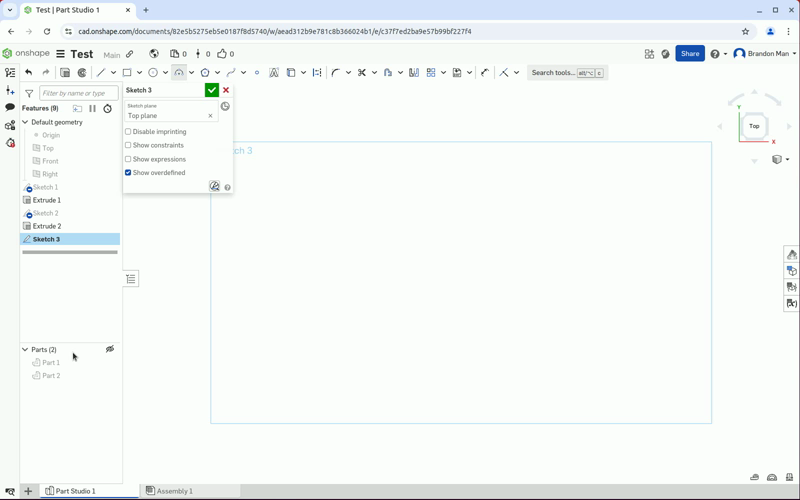
mouse_move(494, 326)
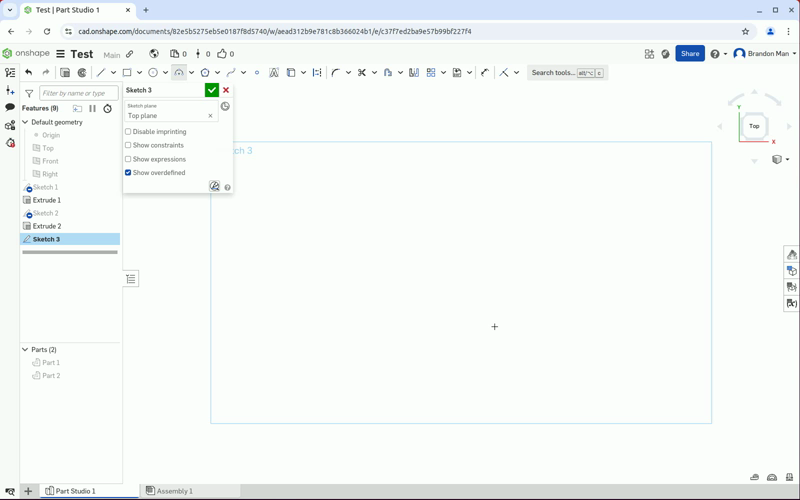
click(494, 326)
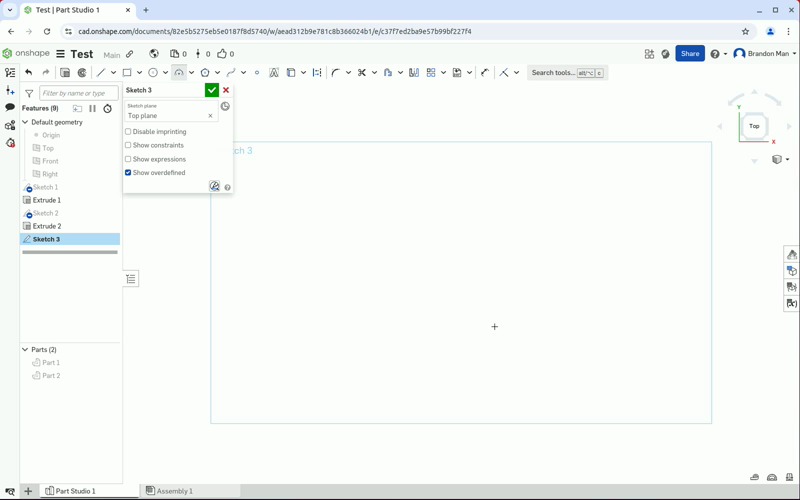
key_up(shift)
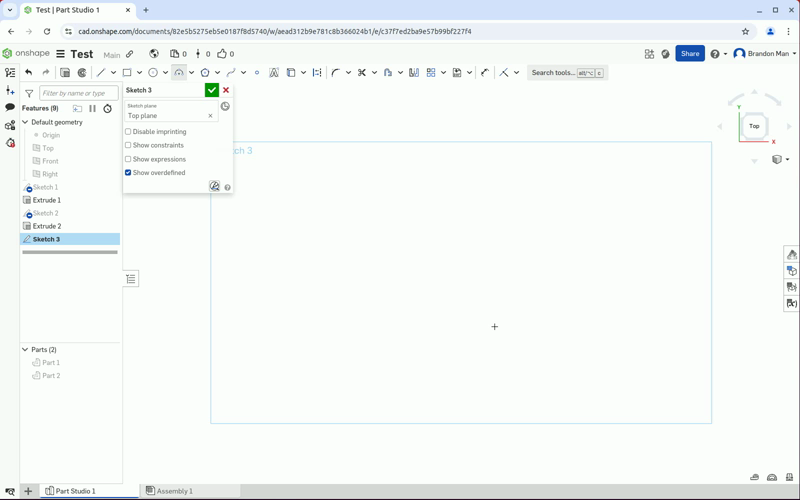
key_down(shift)
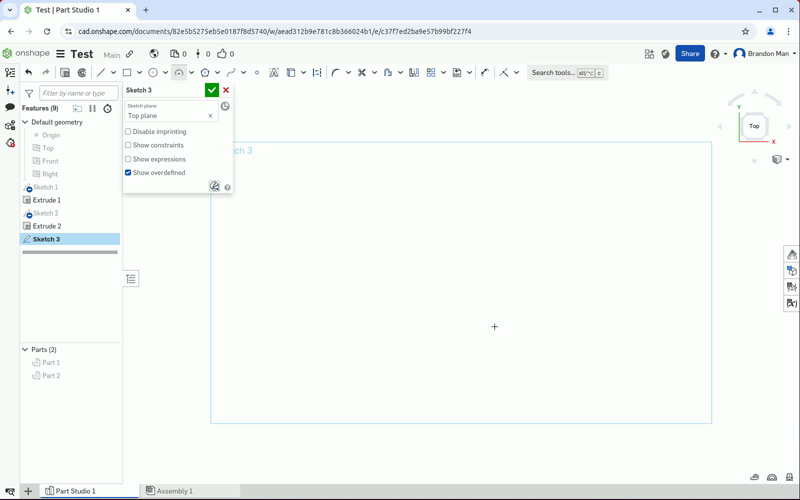
mouse_move(494, 239)
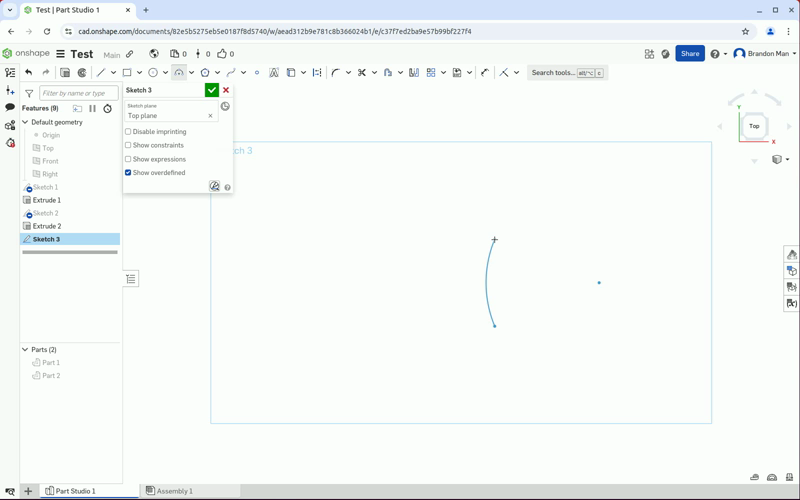
click(494, 239)
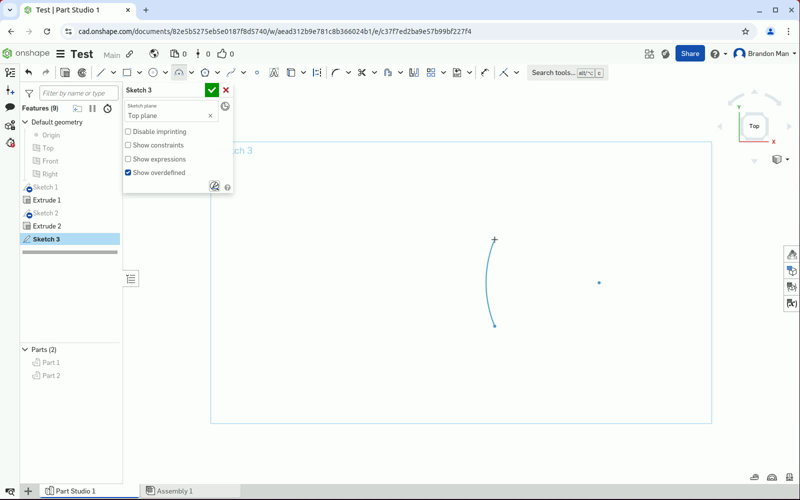
mouse_move(528, 282)
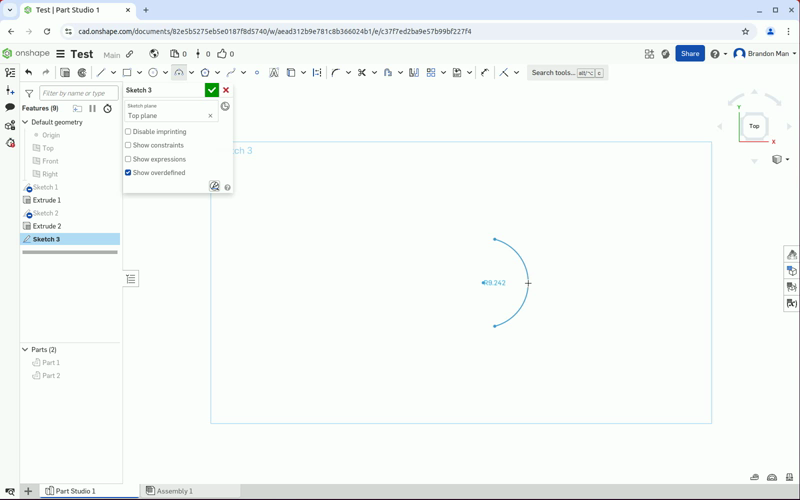
click(528, 282)
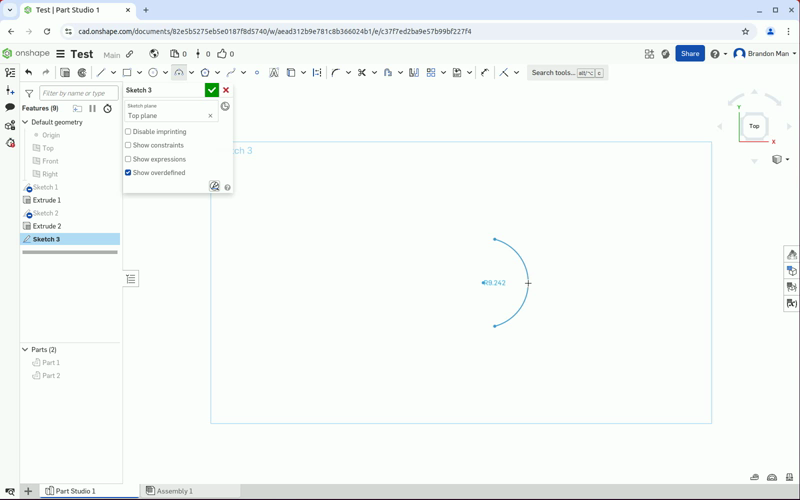
key_up(shift)
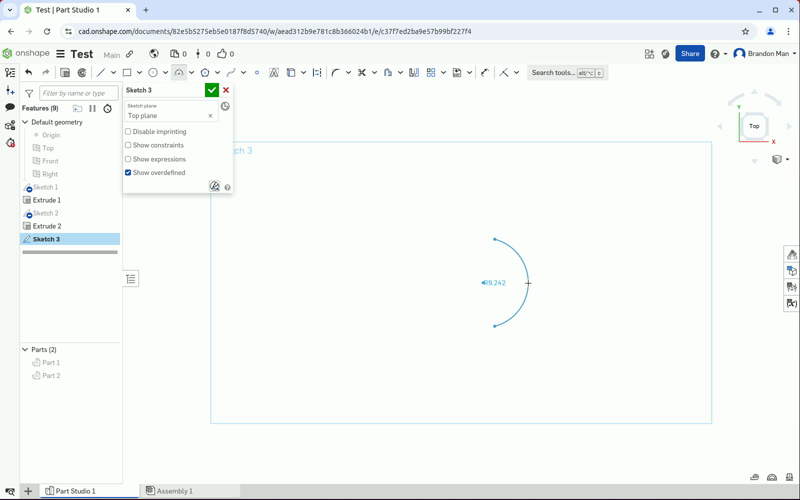
mouse_move(494, 239)
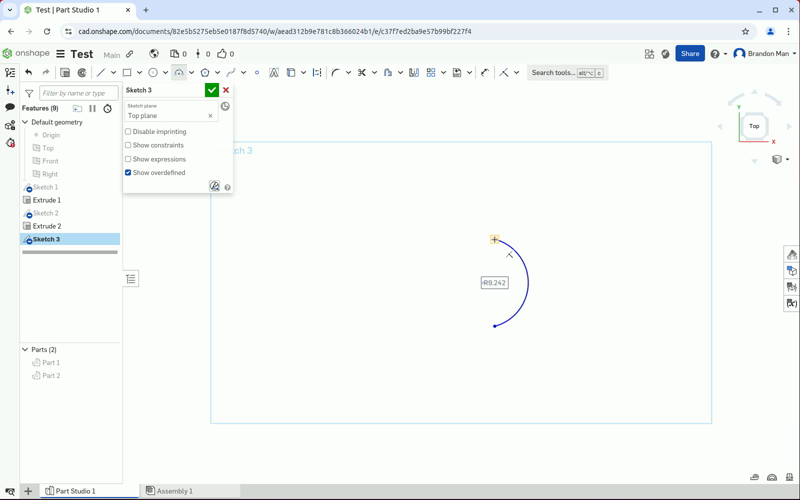
click(494, 239)
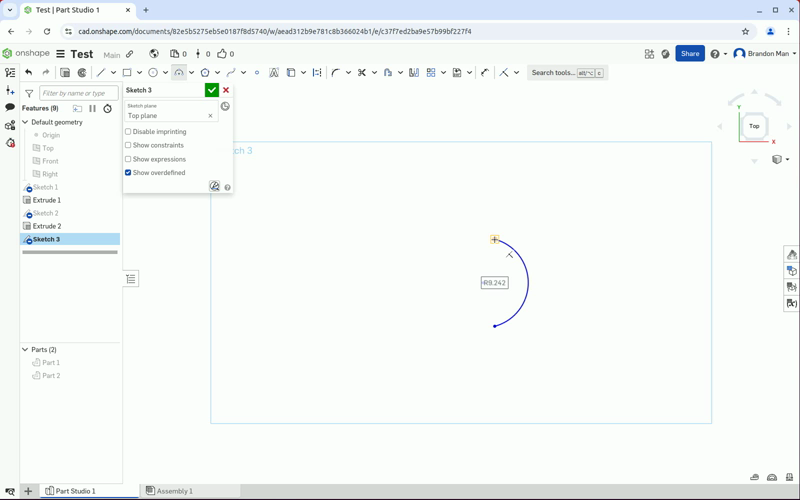
mouse_move(494, 326)
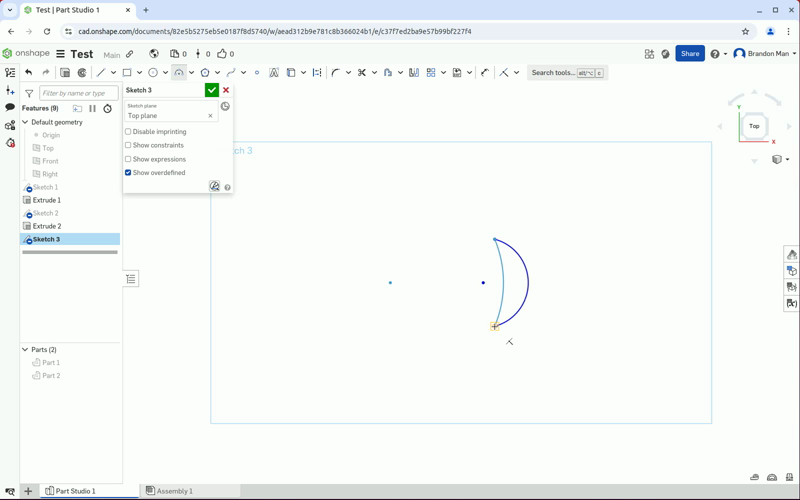
click(494, 326)
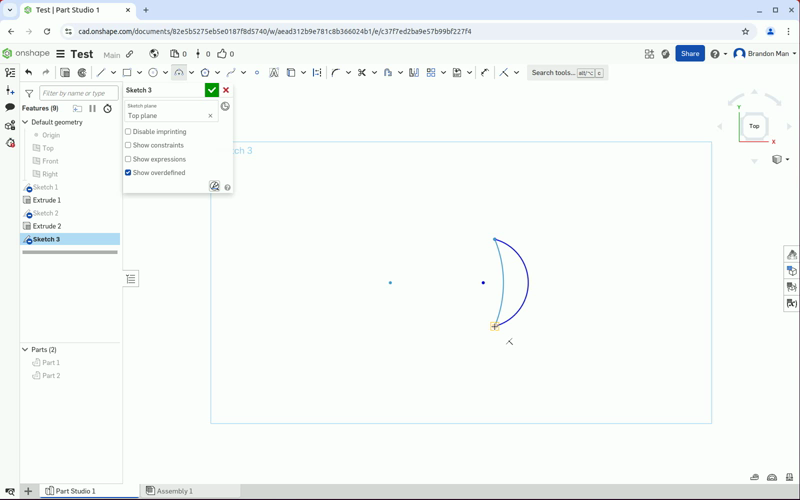
key_down(shift)
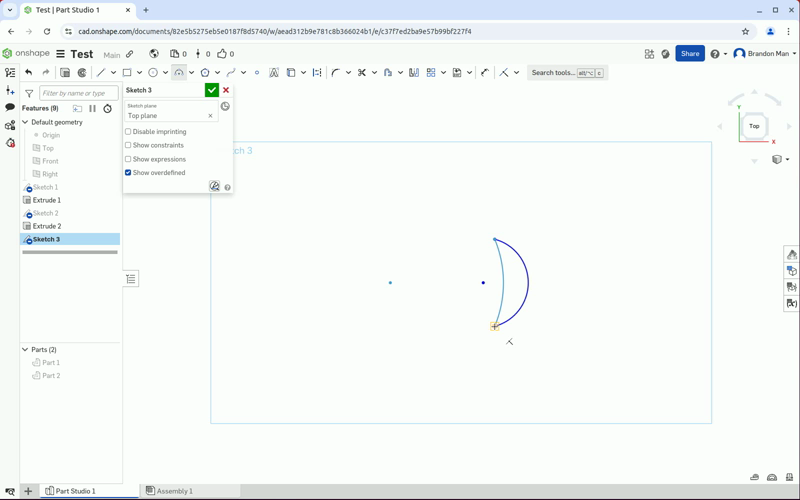
mouse_move(461, 282)
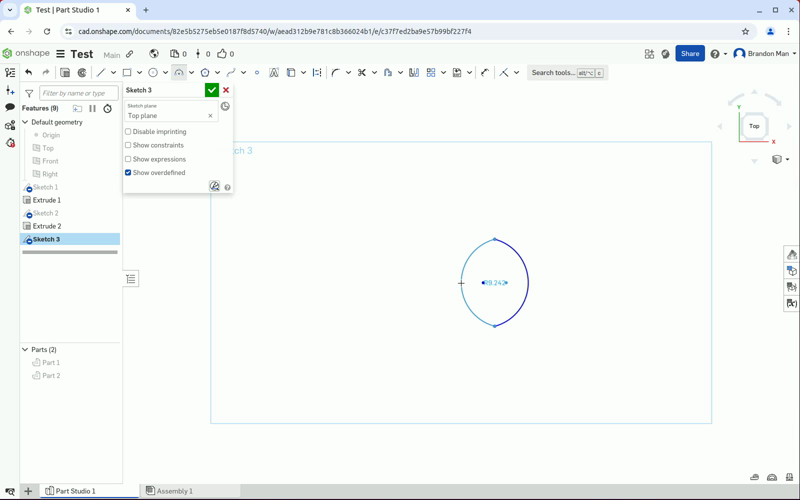
click(461, 282)
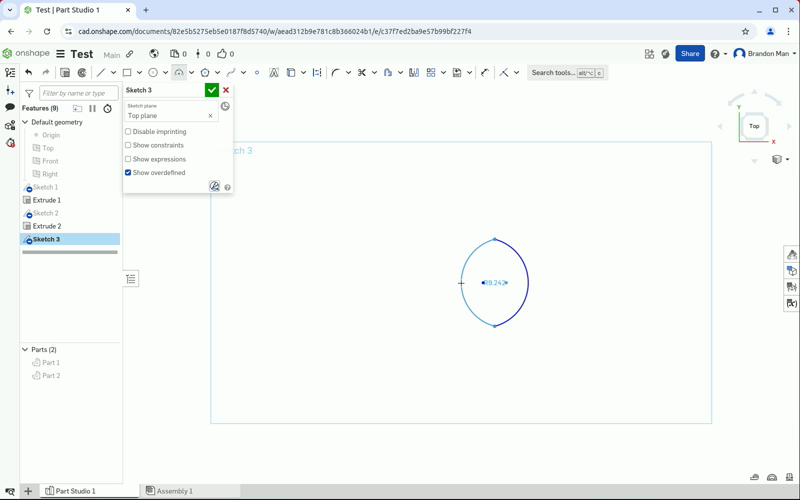
key_up(shift)
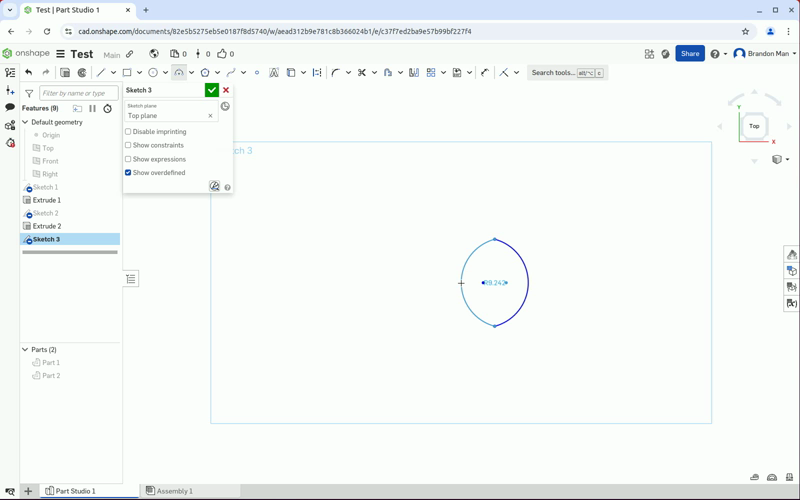
key(esc)
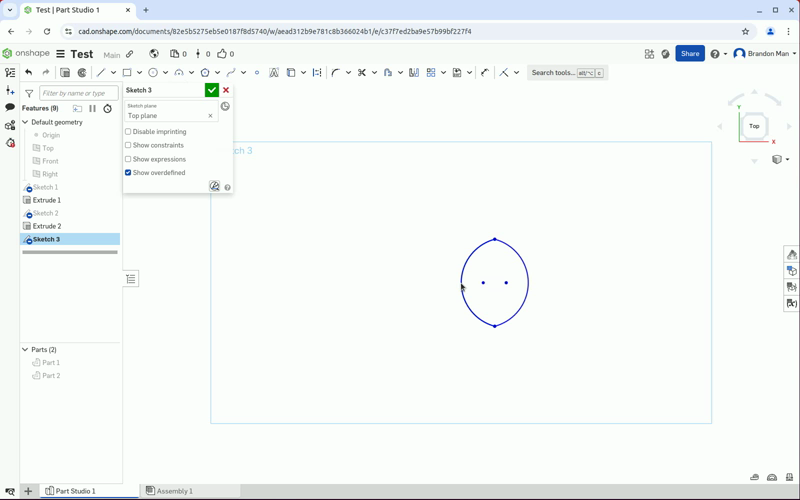
mouse_move(473, 282)
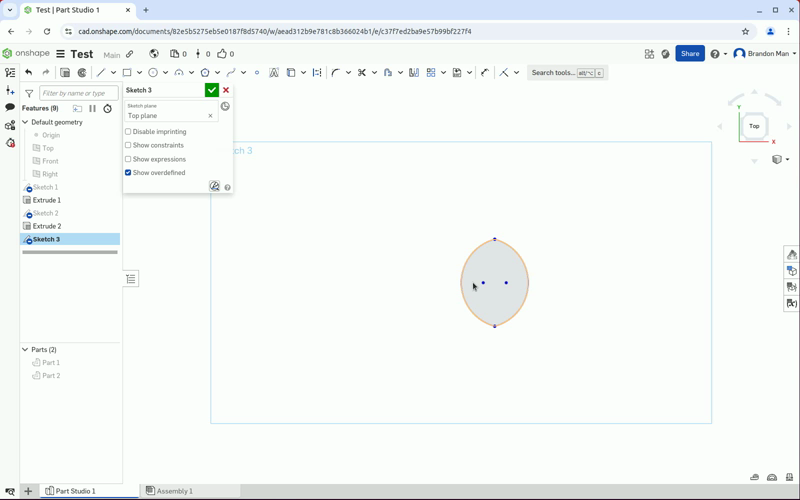
click(473, 282)
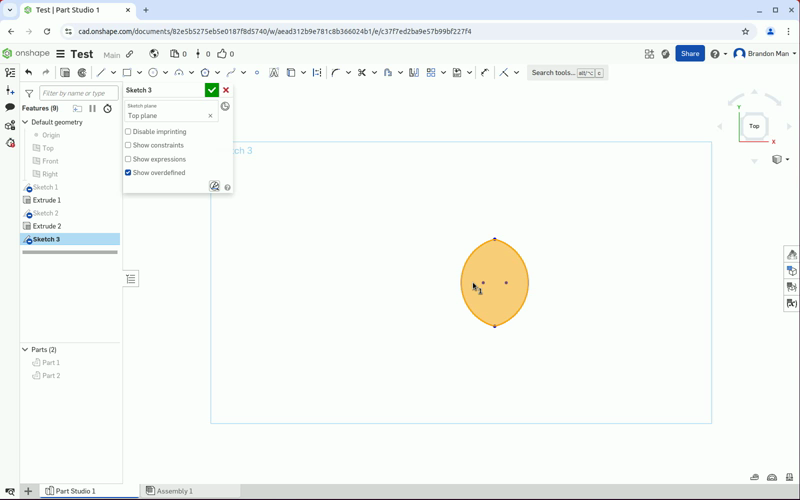
mouse_move(73, 352)
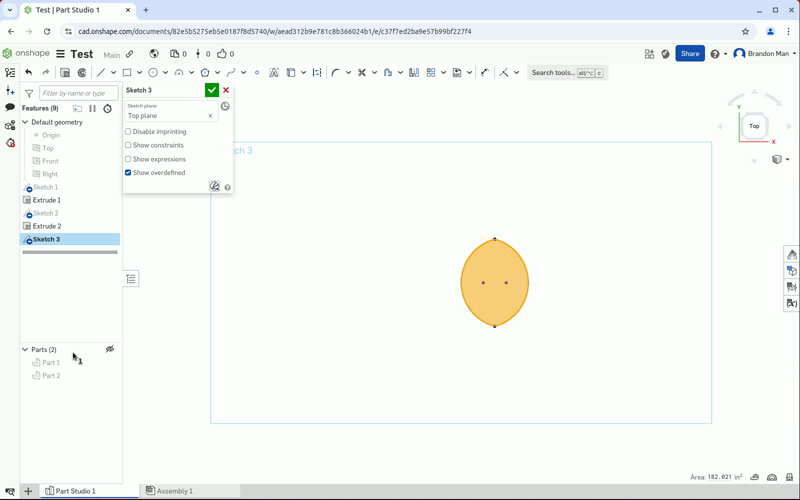
key(shift+y)
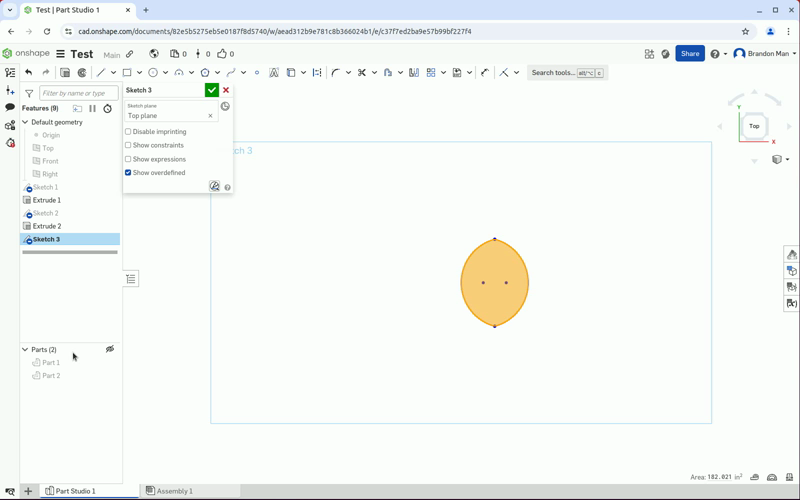
key(shift+e)
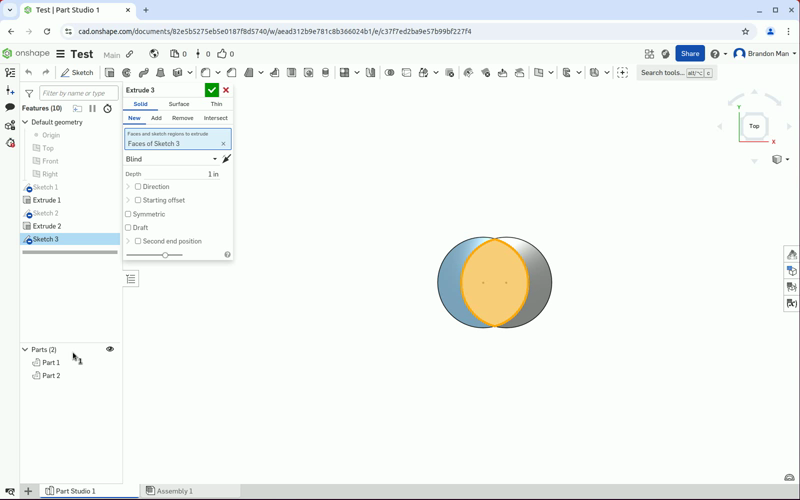
mouse_move(143, 106)
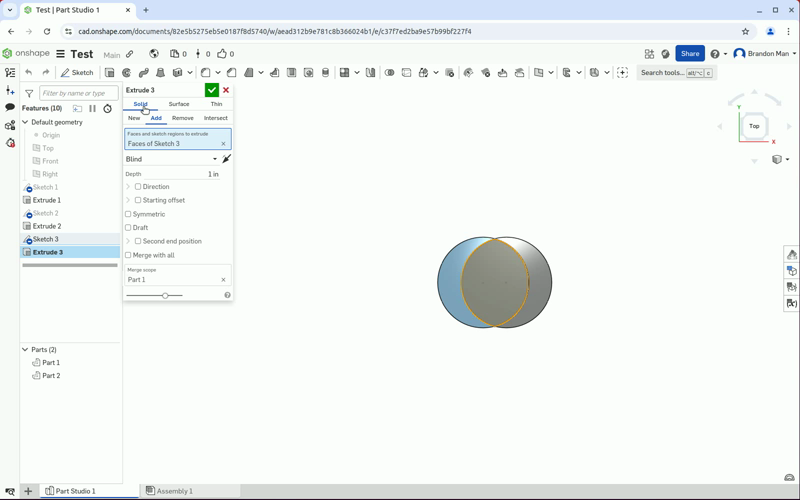
click(143, 106)
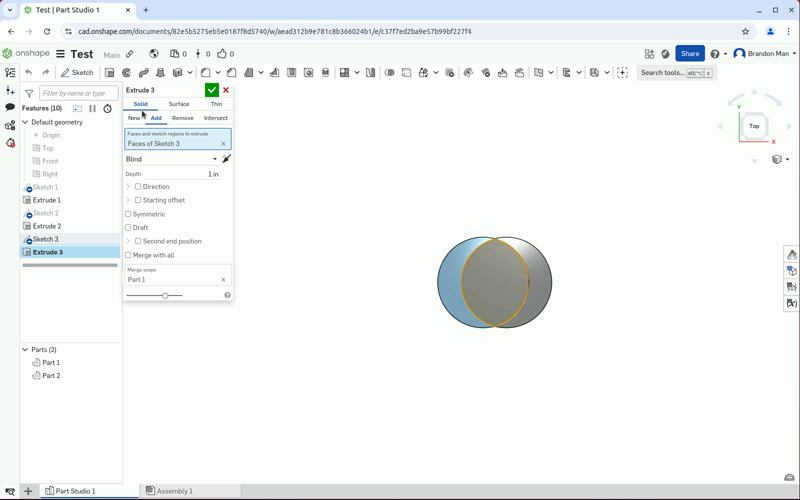
mouse_move(137, 120)
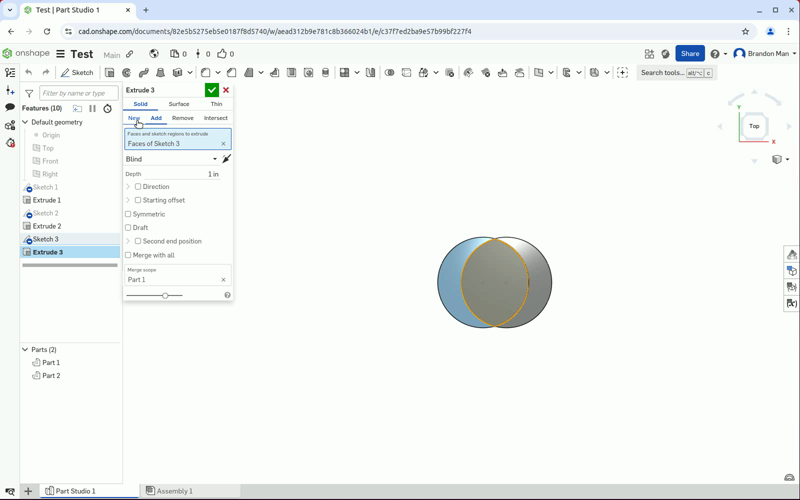
click(137, 120)
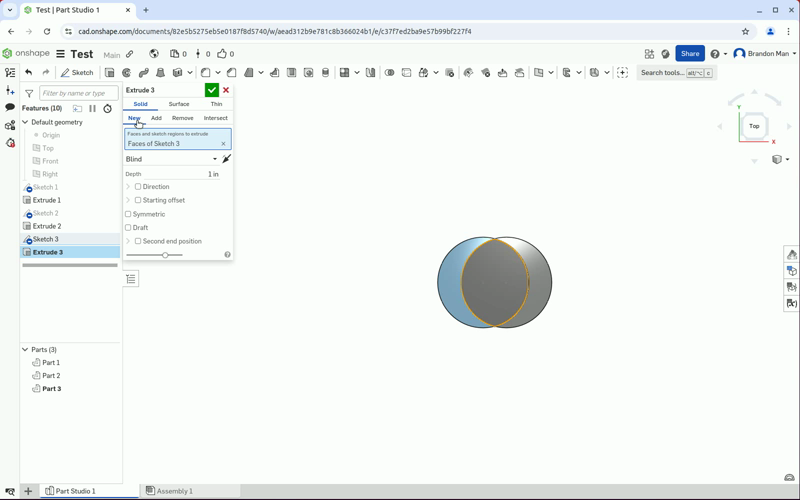
key(tab, 4)
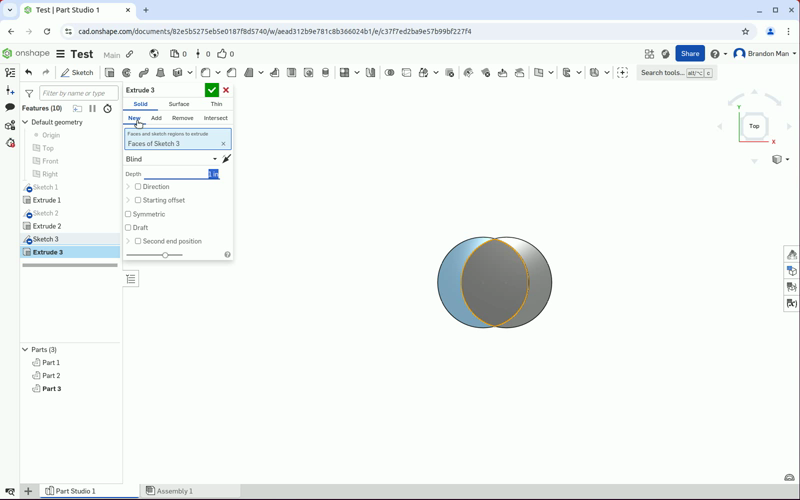
text(23.108)
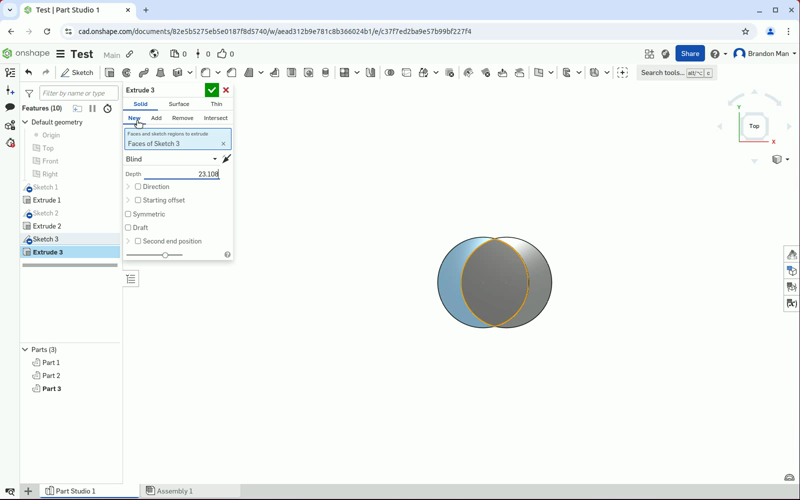
key(enter)
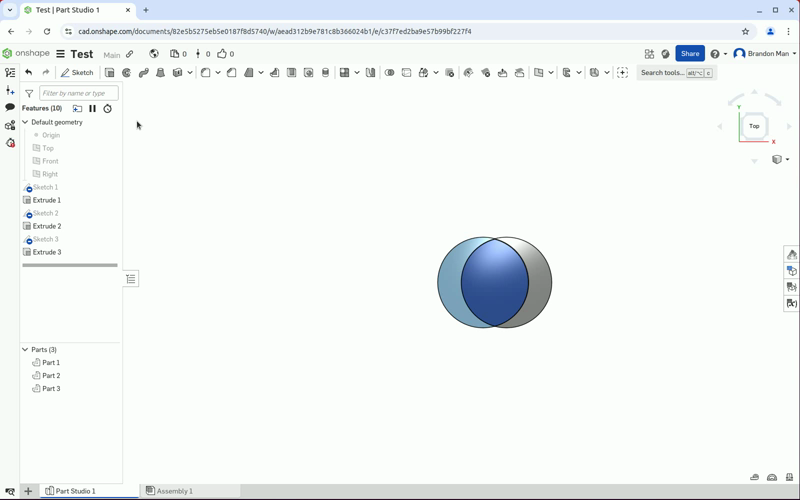
key(shift+h)
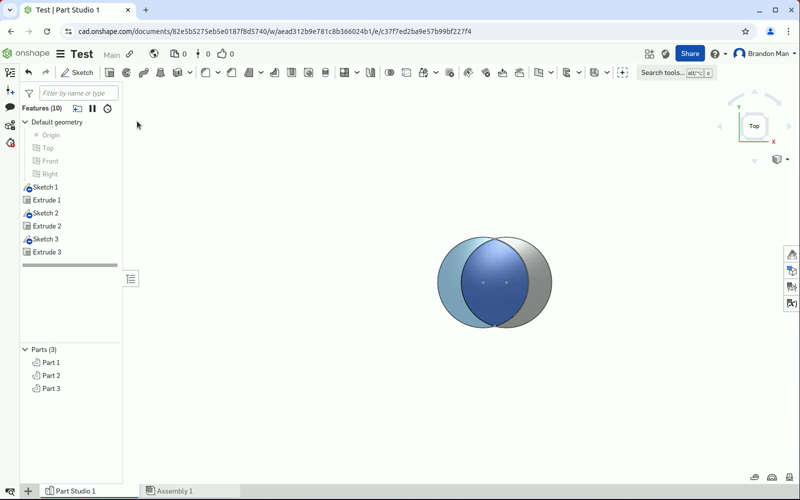
key(shift+h)
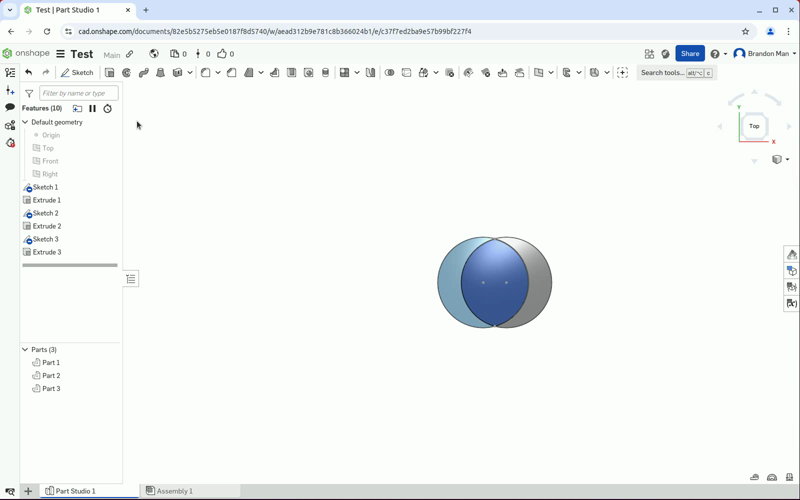
key(shift+7)
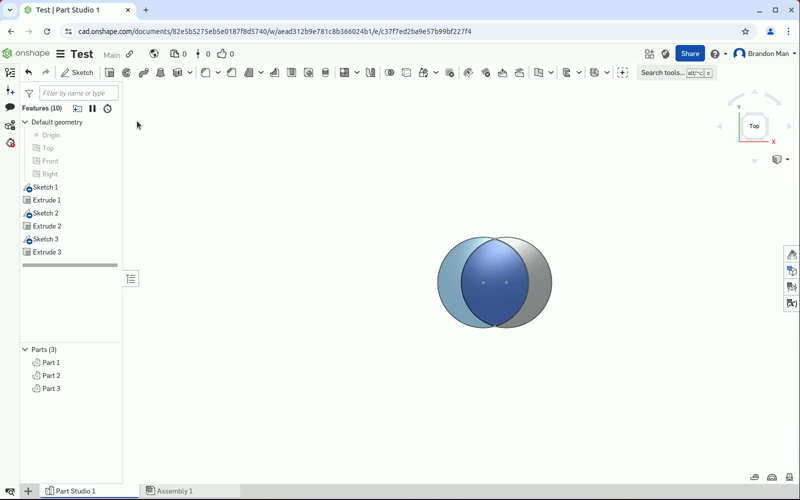
key(up, 3)
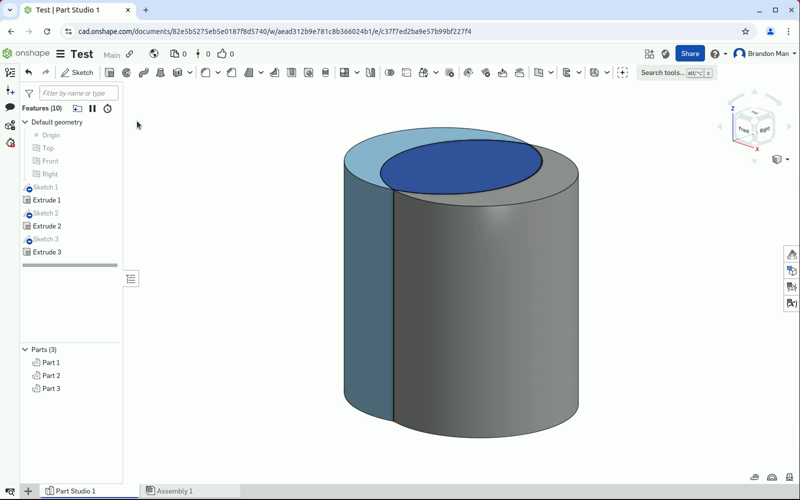
key(left, 3)
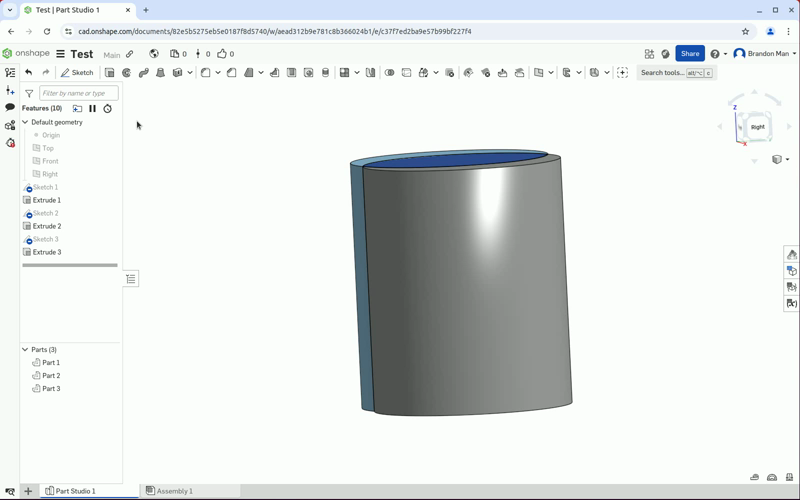
key(right, 3)
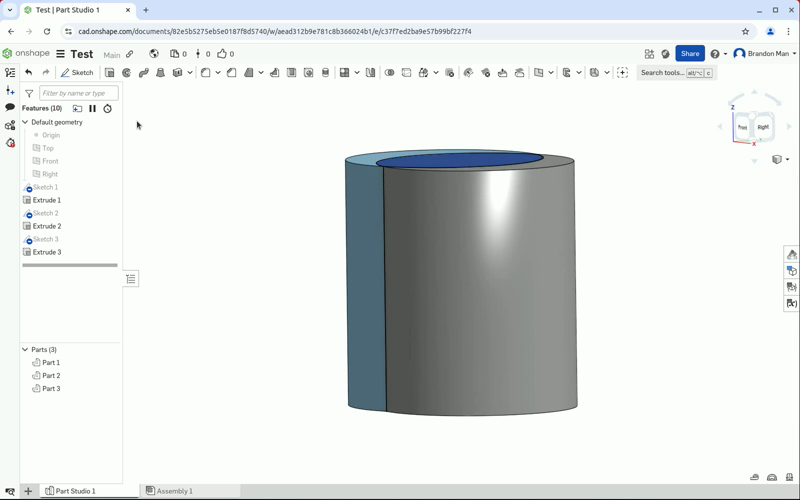
key(down, 3)
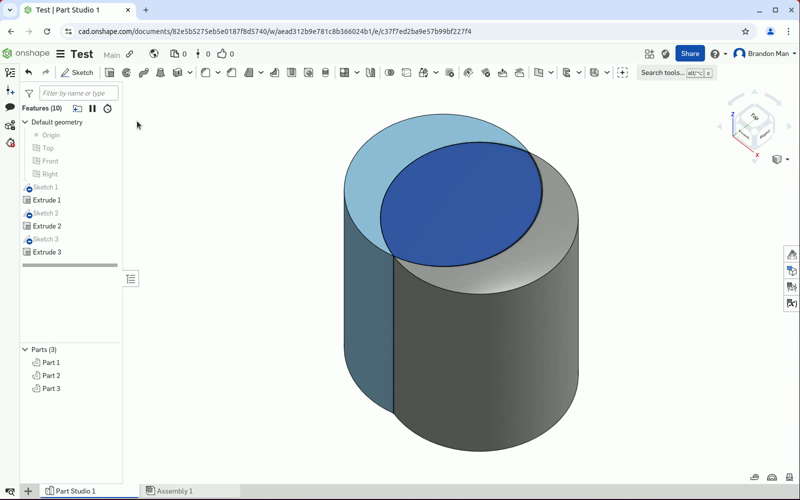
mouse_move(73, 189)
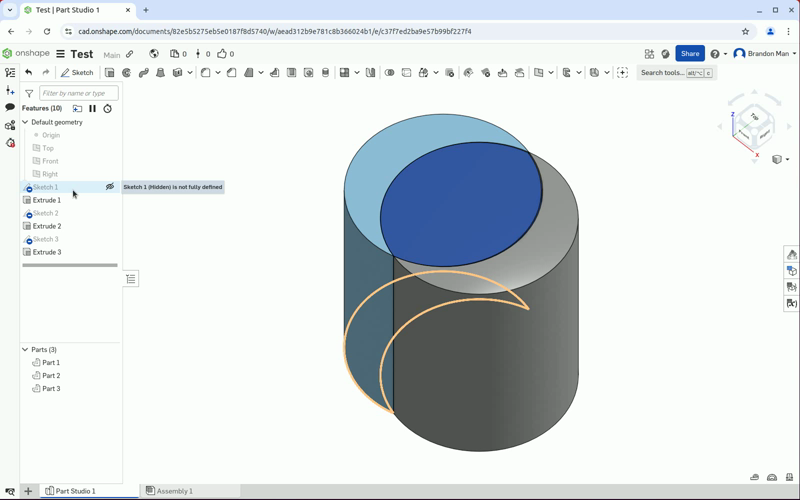
click(73, 189)